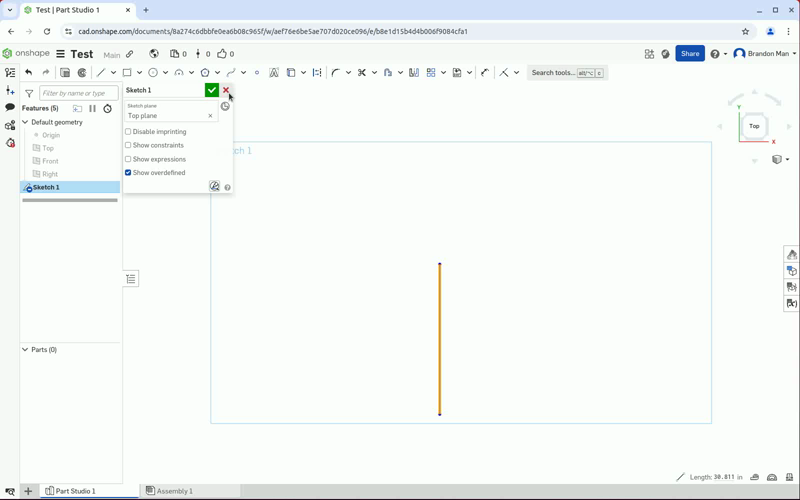
key(shift+h)
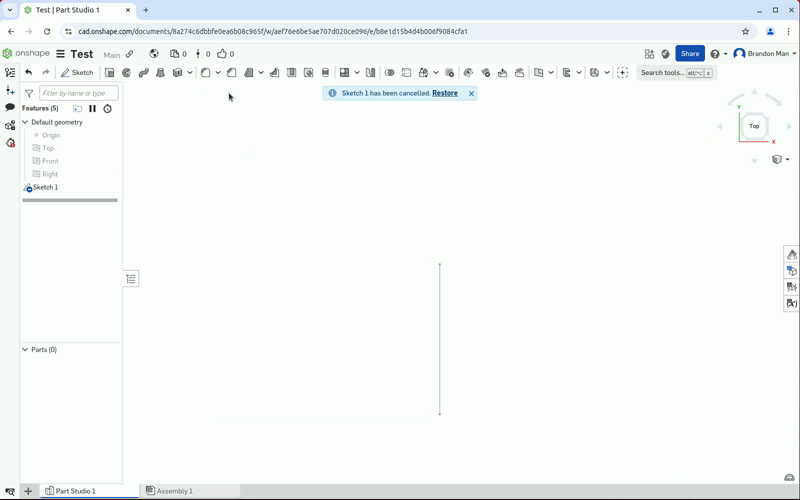
key(shift+s)
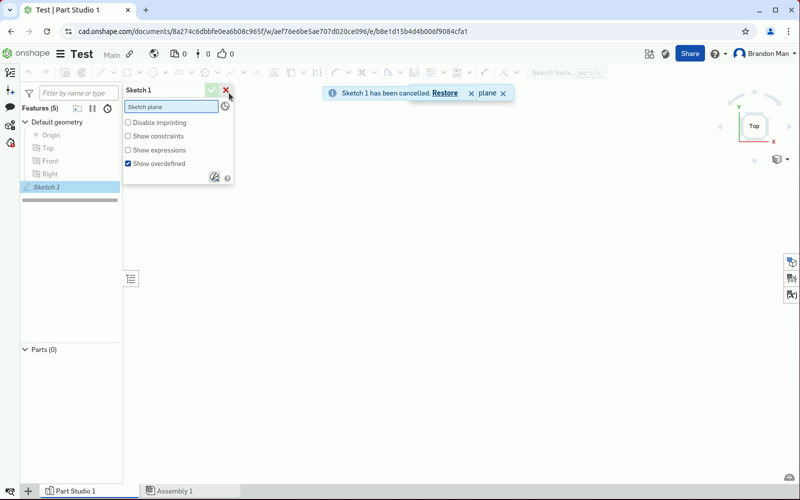
mouse_move(73, 150)
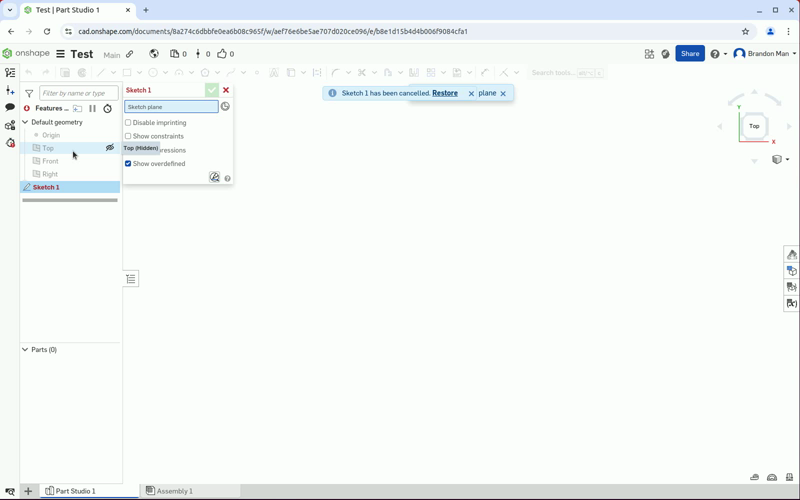
click(73, 150)
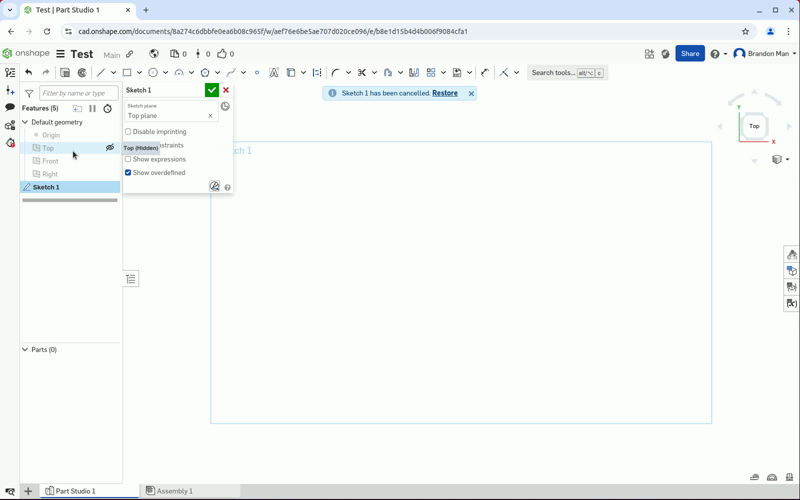
mouse_move(73, 352)
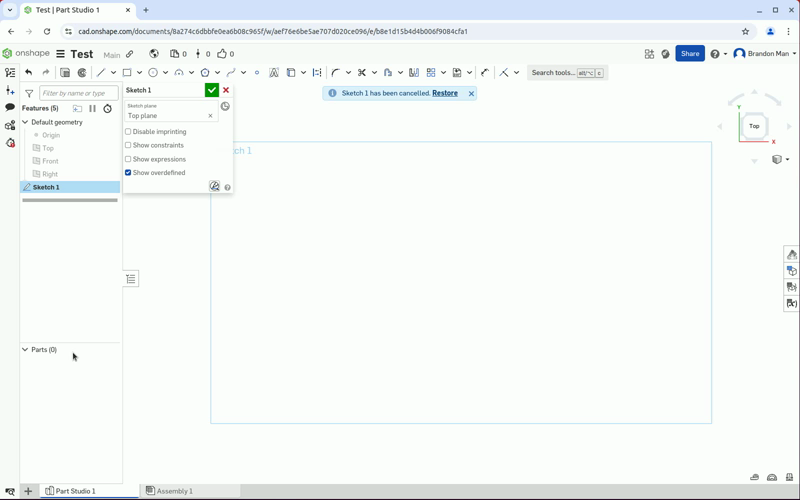
key(y)
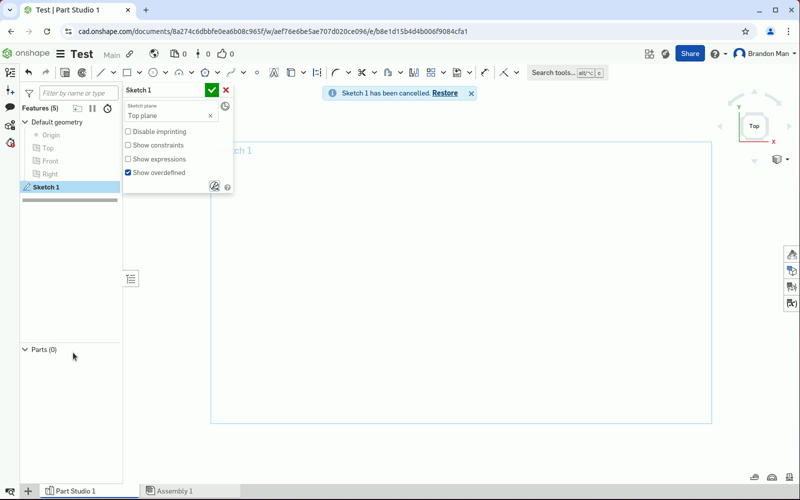
key(c)
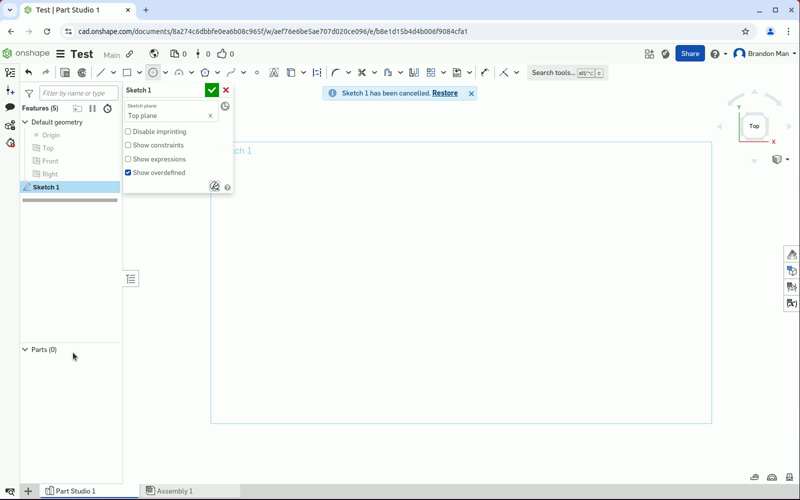
key_down(shift)
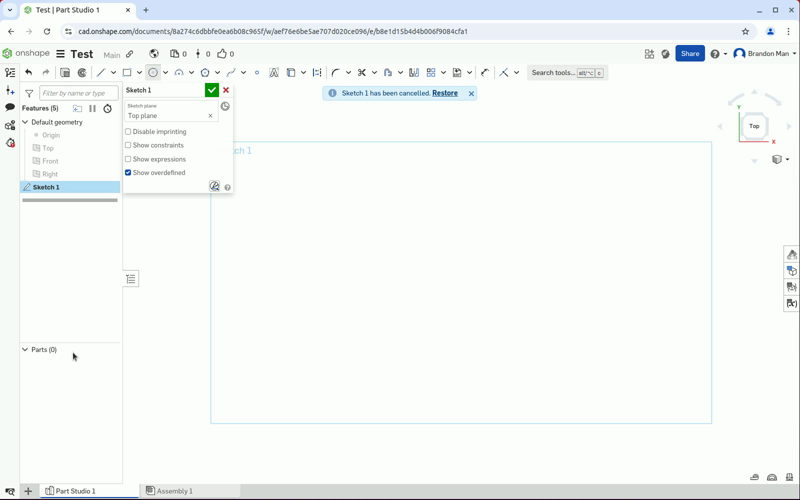
mouse_move(461, 282)
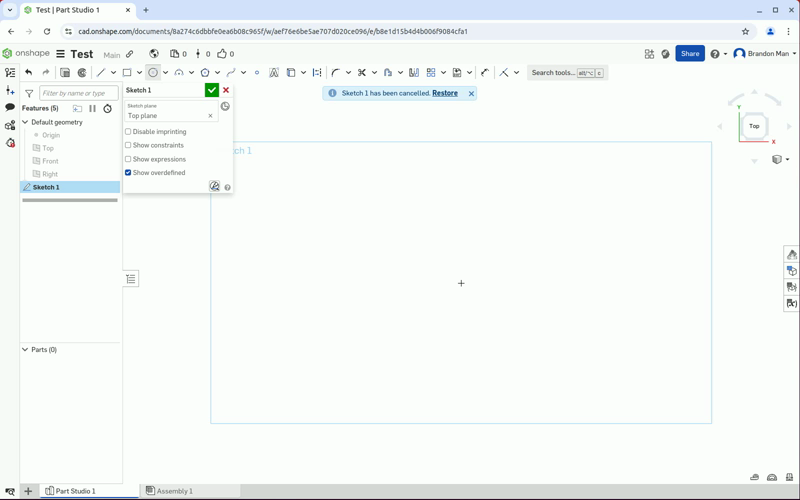
click(461, 282)
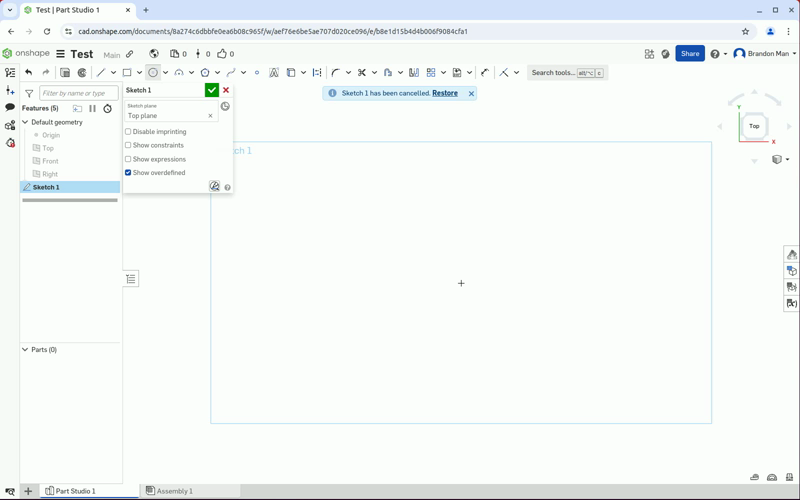
key_up(shift)
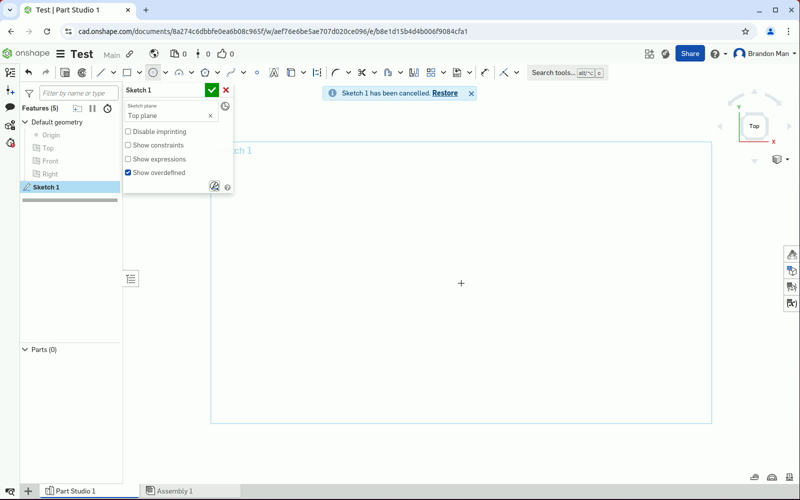
mouse_move(463, 282)
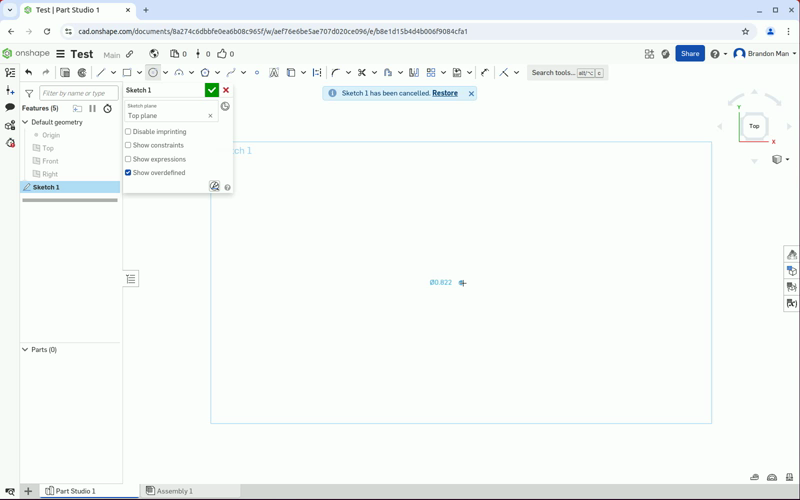
scroll(6)
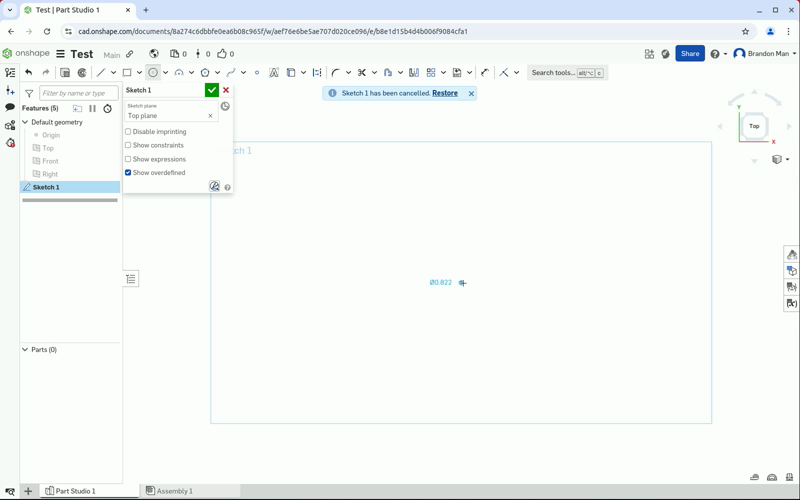
scroll(6)
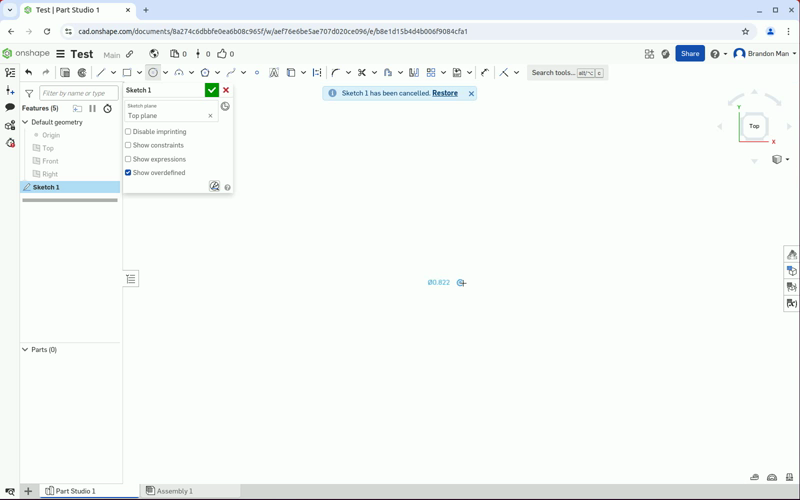
scroll(6)
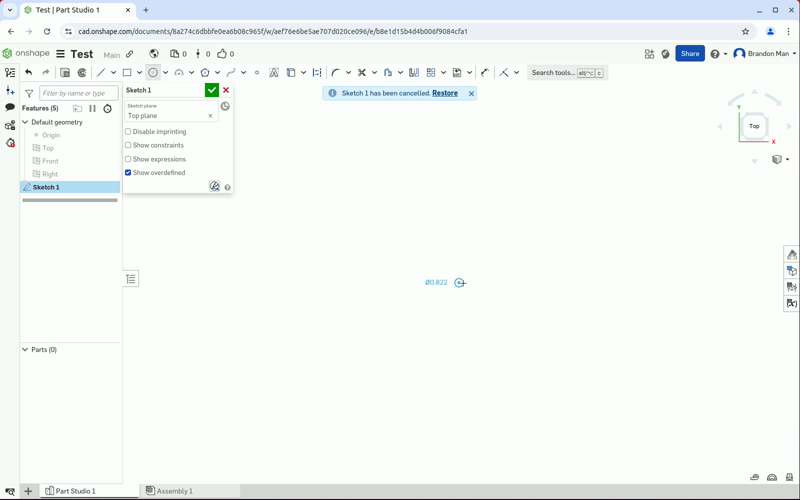
scroll(6)
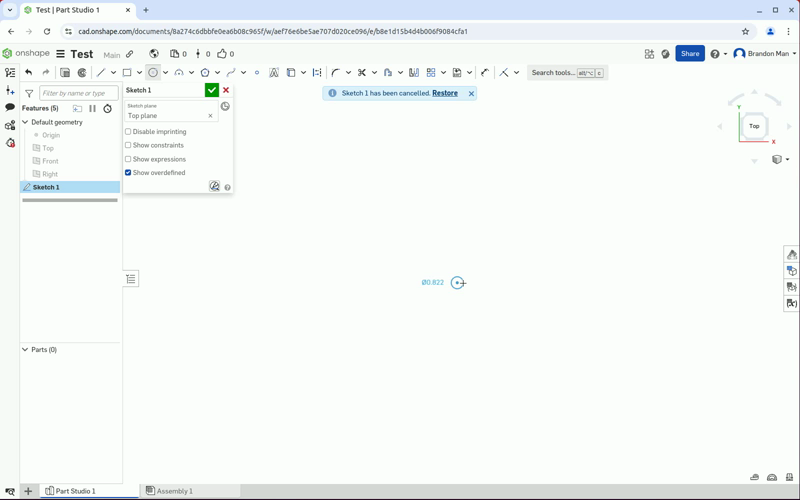
scroll(6)
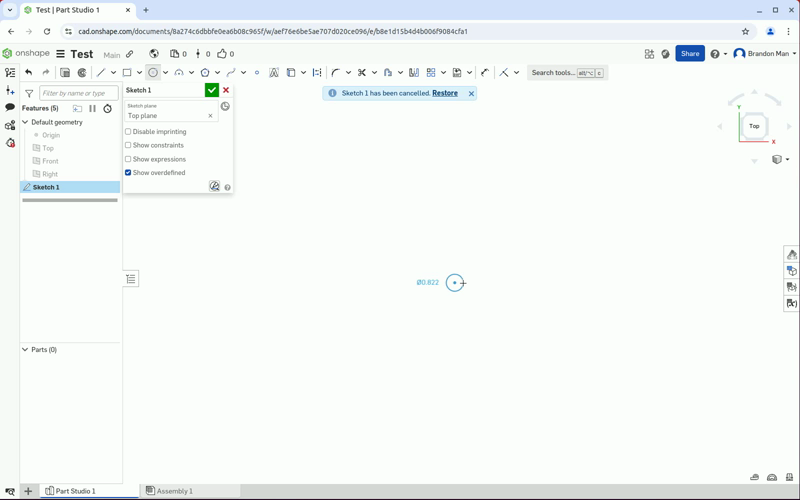
scroll(6)
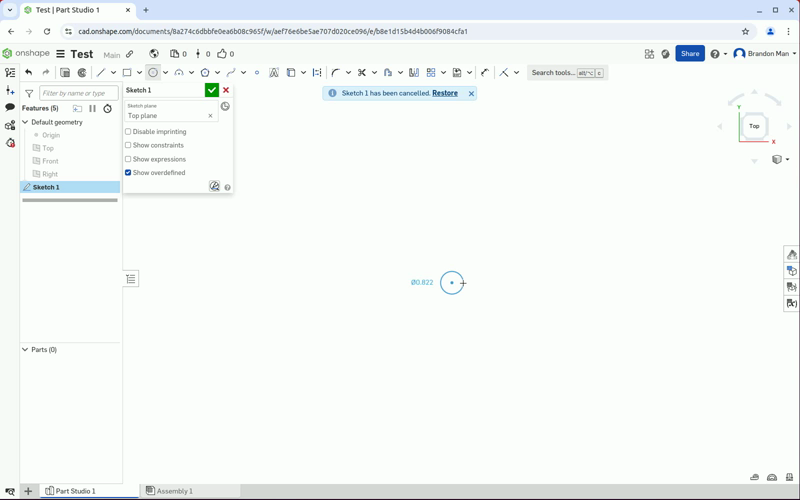
scroll(6)
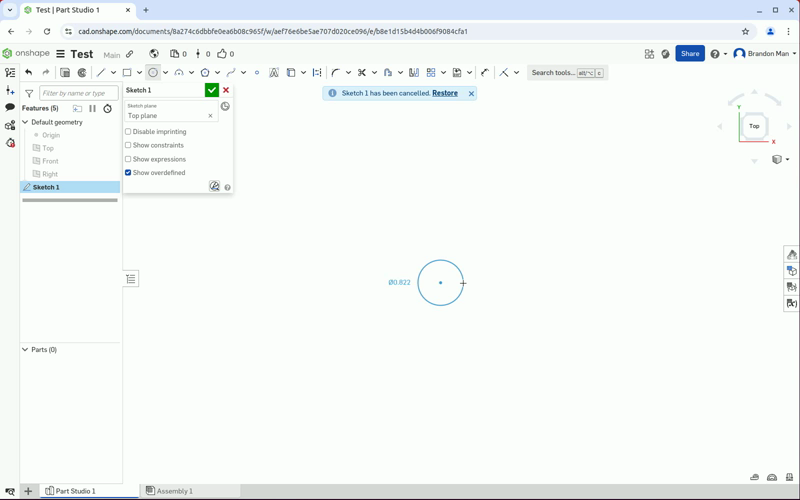
click(463, 282)
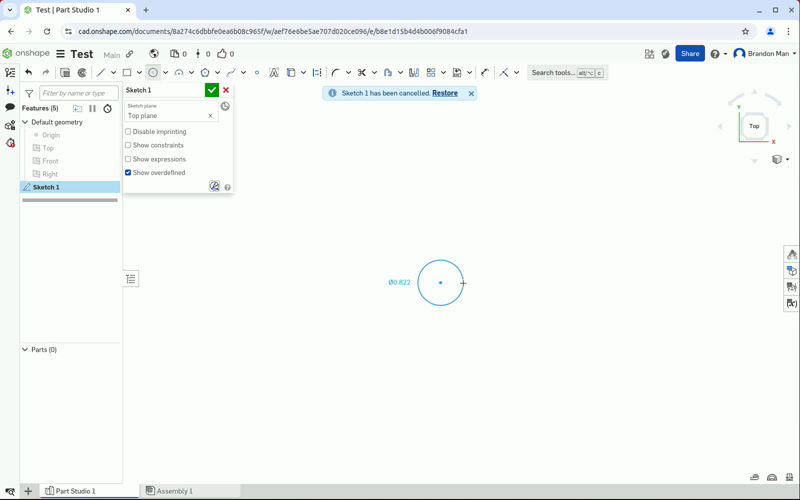
scroll(-6)
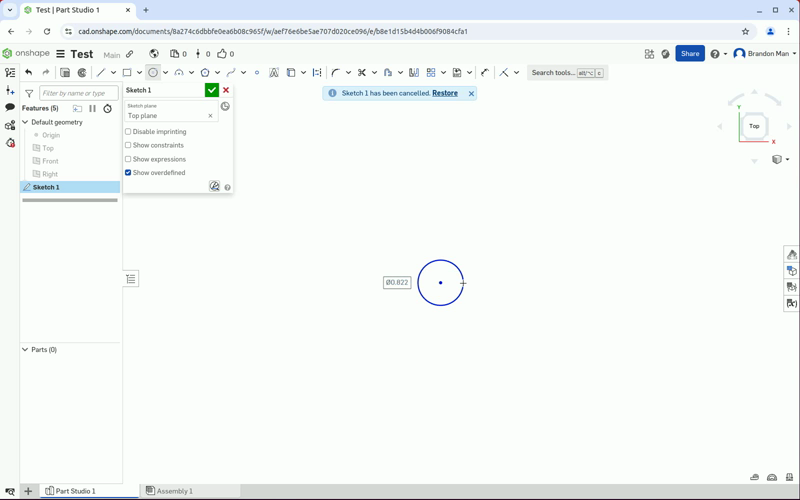
scroll(-6)
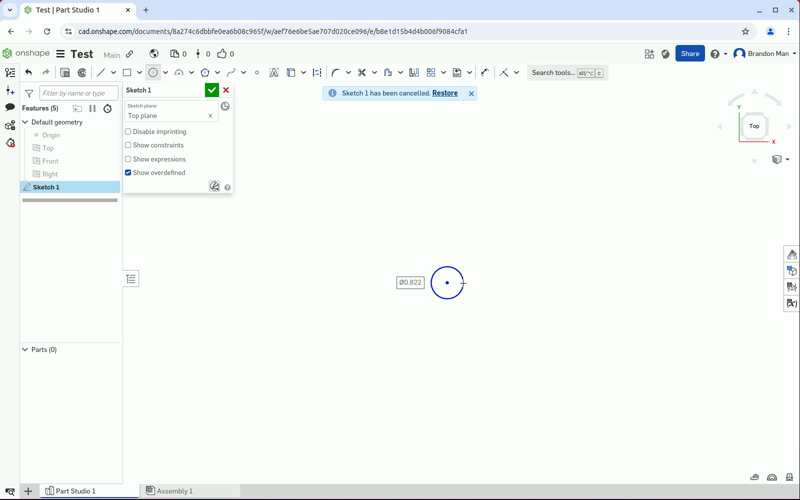
scroll(-6)
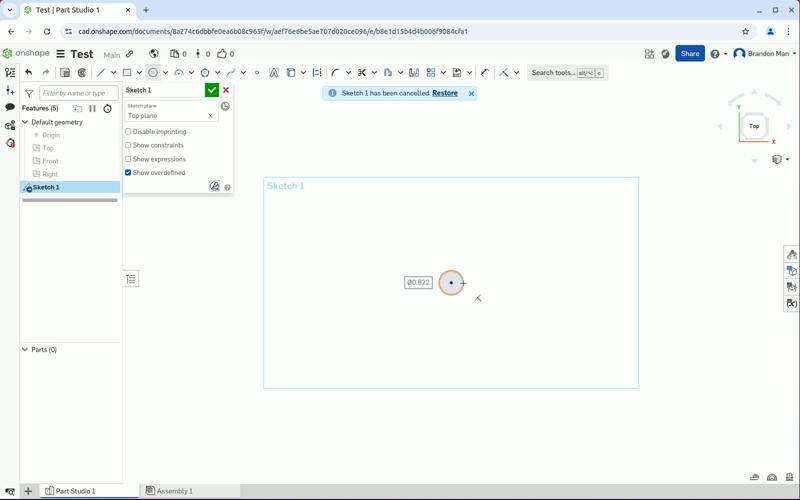
scroll(-6)
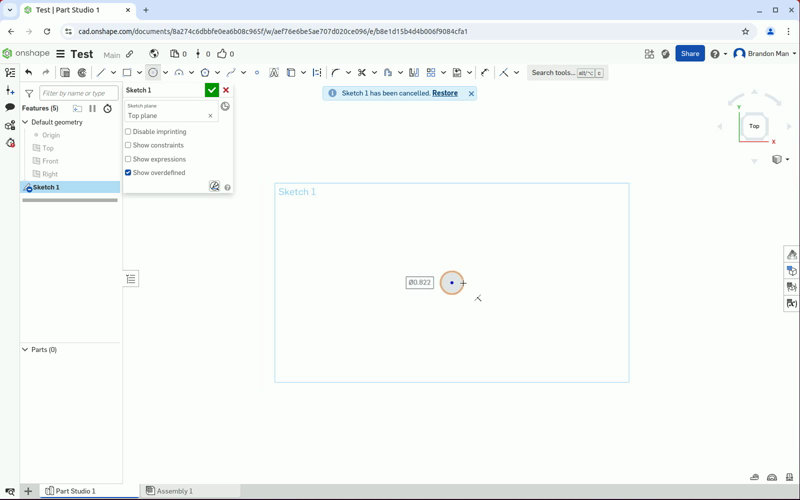
scroll(-6)
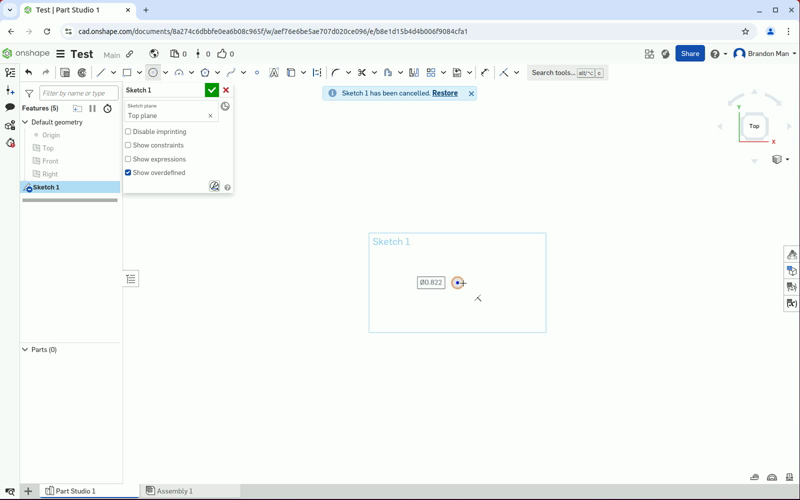
scroll(-6)
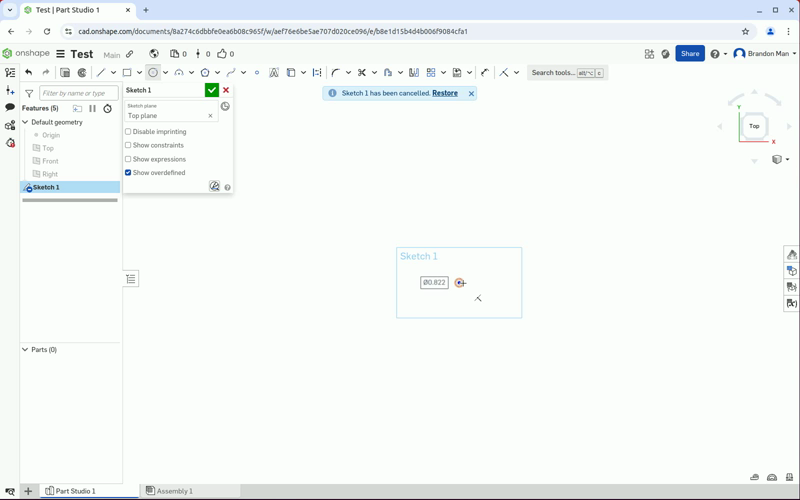
scroll(-6)
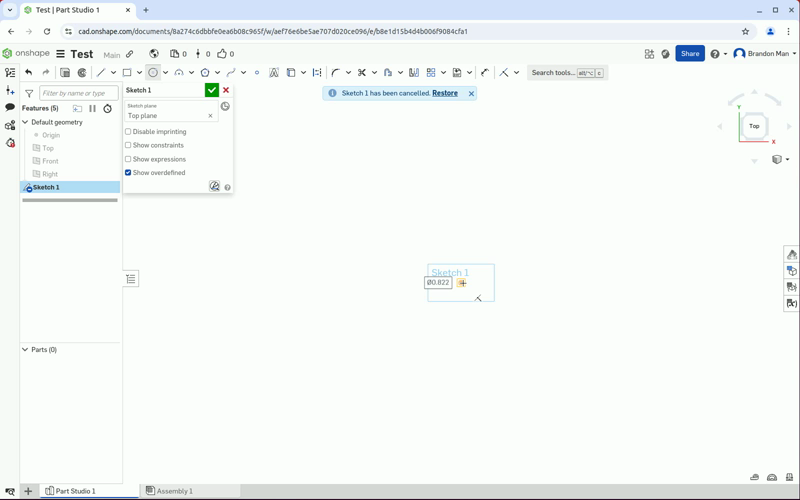
key(esc)
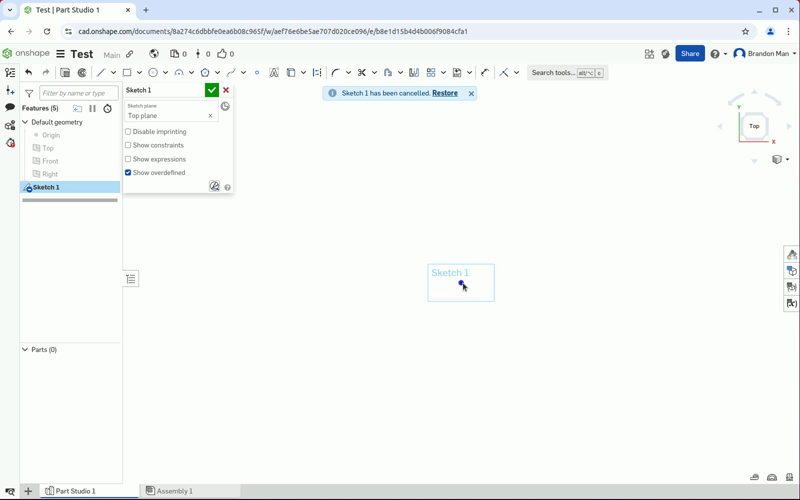
mouse_move(461, 282)
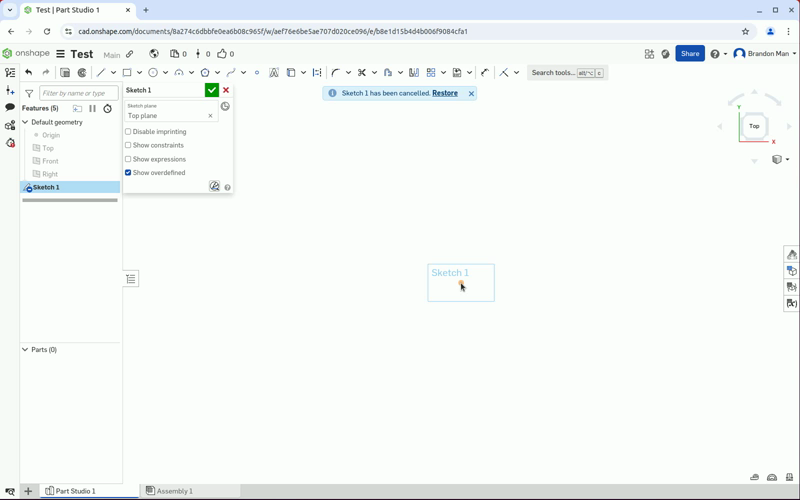
scroll(6)
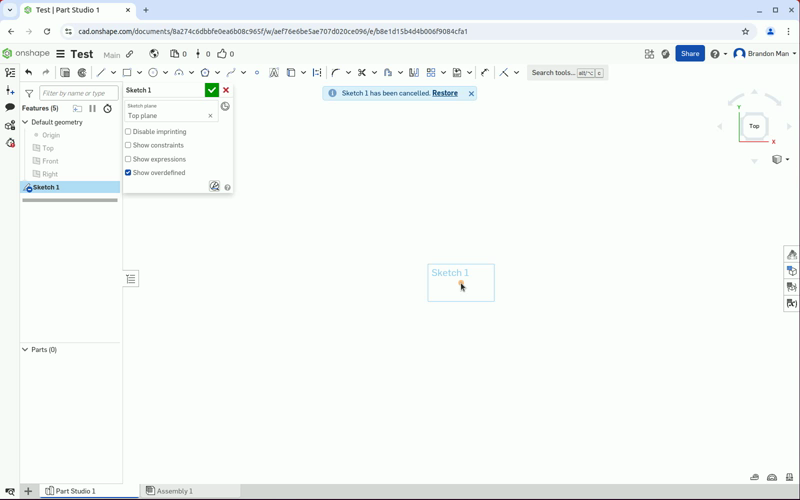
scroll(6)
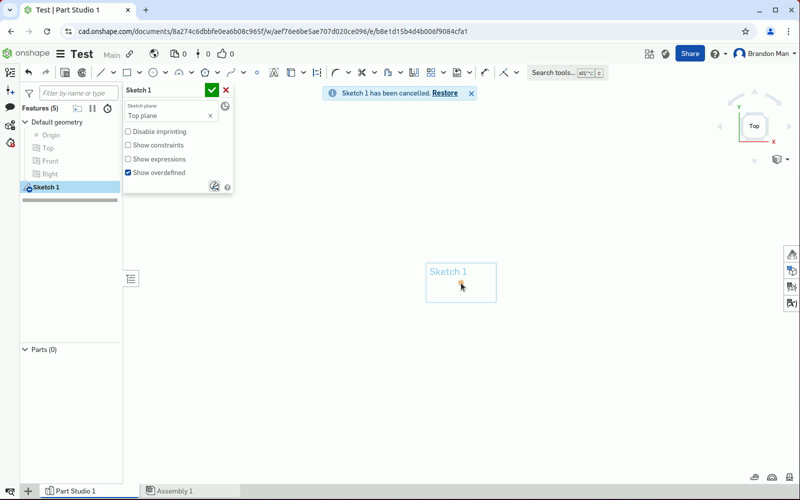
scroll(6)
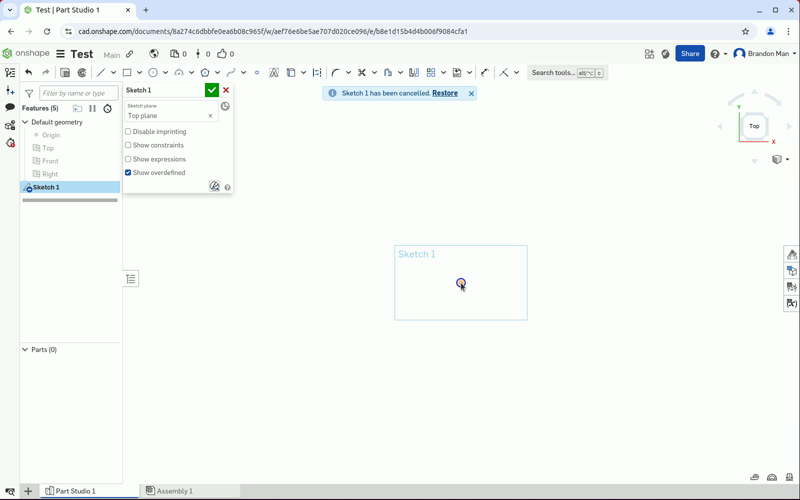
scroll(6)
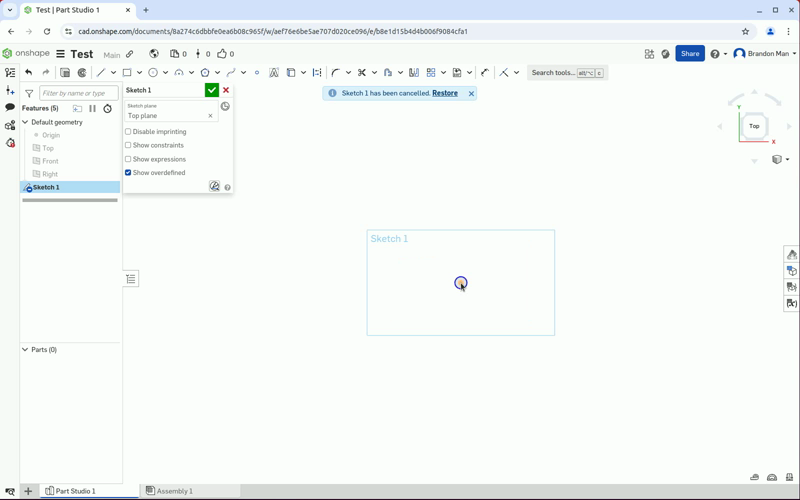
scroll(6)
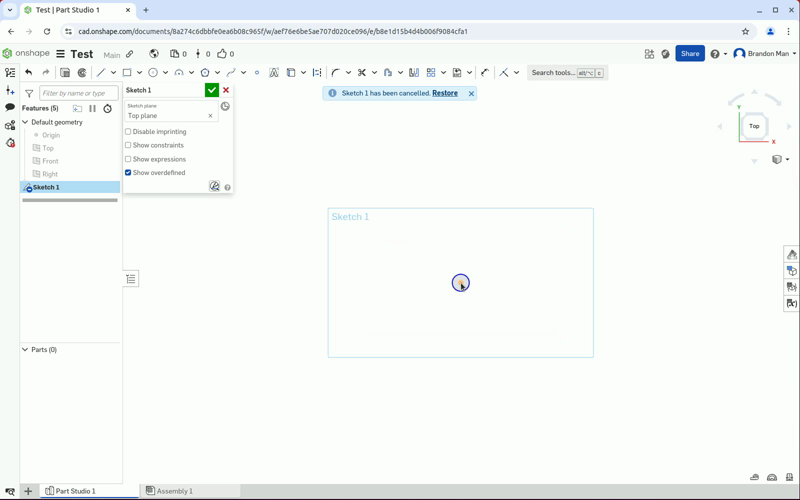
scroll(6)
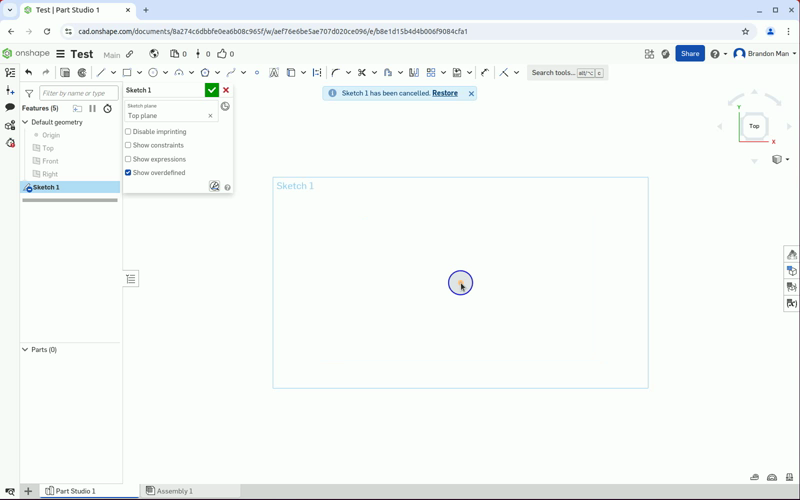
scroll(6)
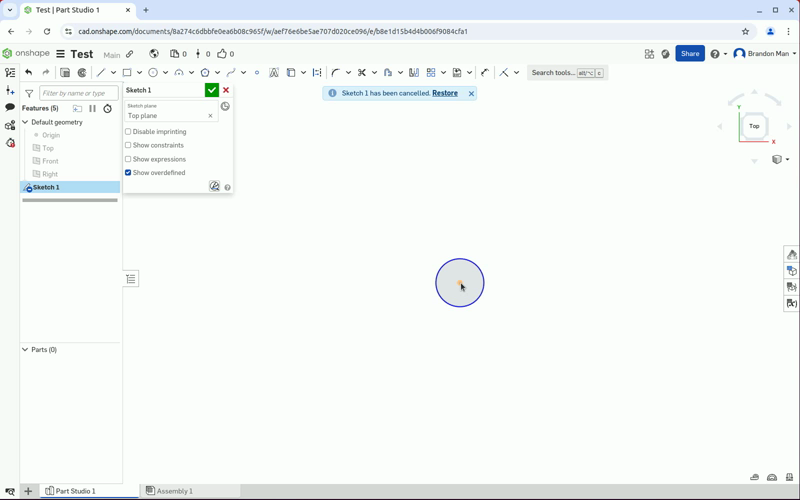
click(461, 282)
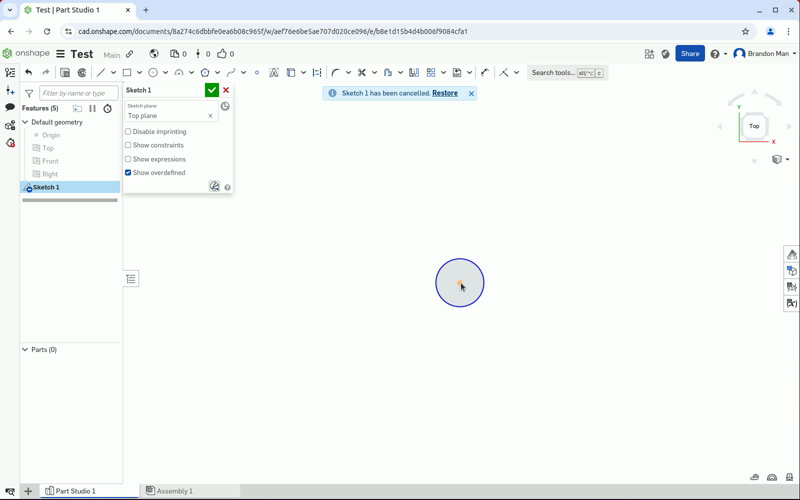
scroll(-6)
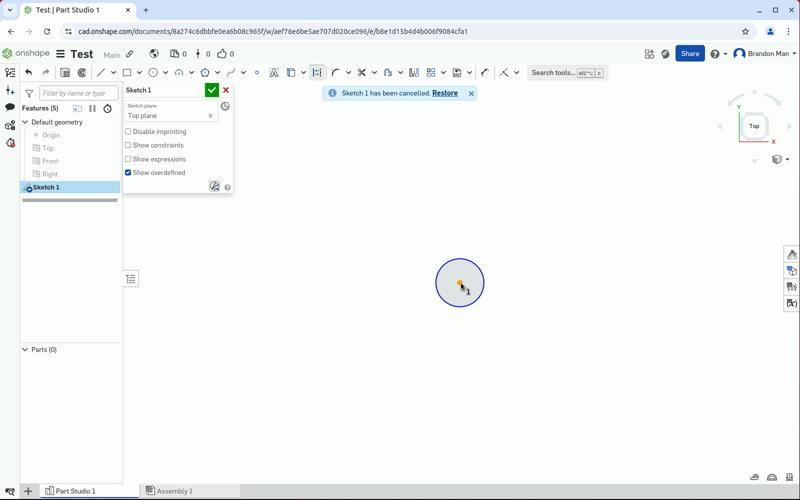
scroll(-6)
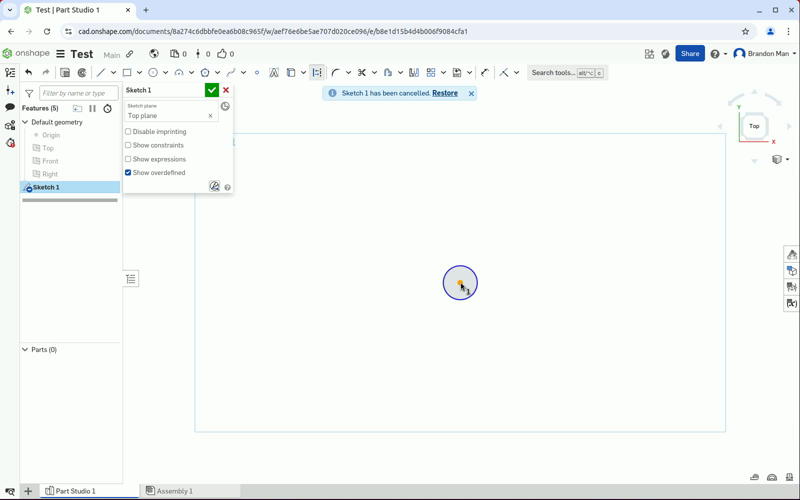
scroll(-6)
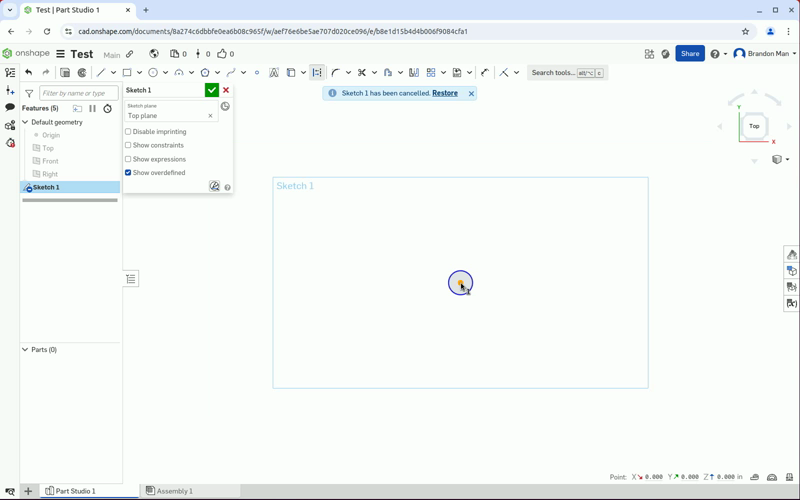
scroll(-6)
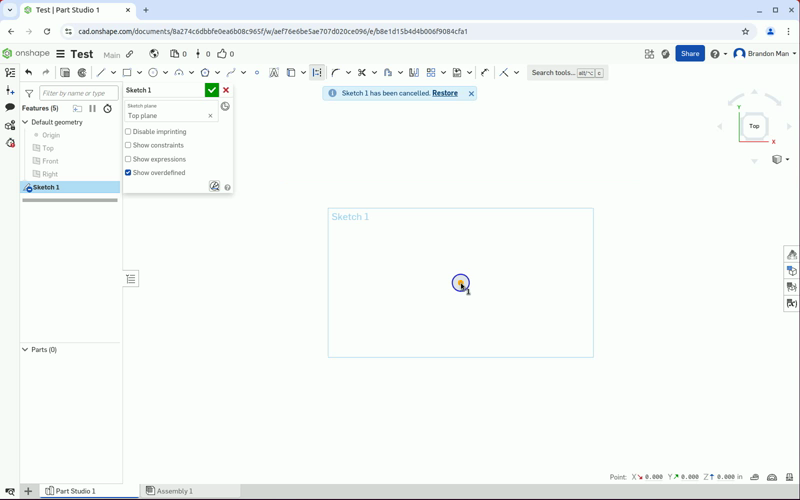
scroll(-6)
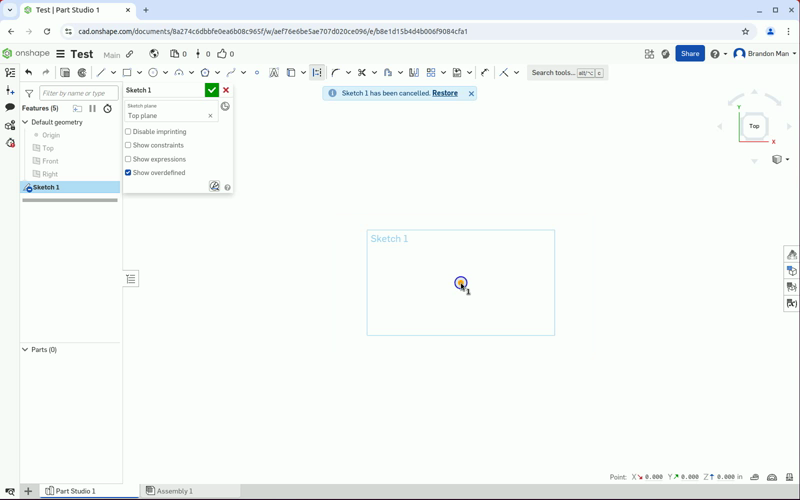
scroll(-6)
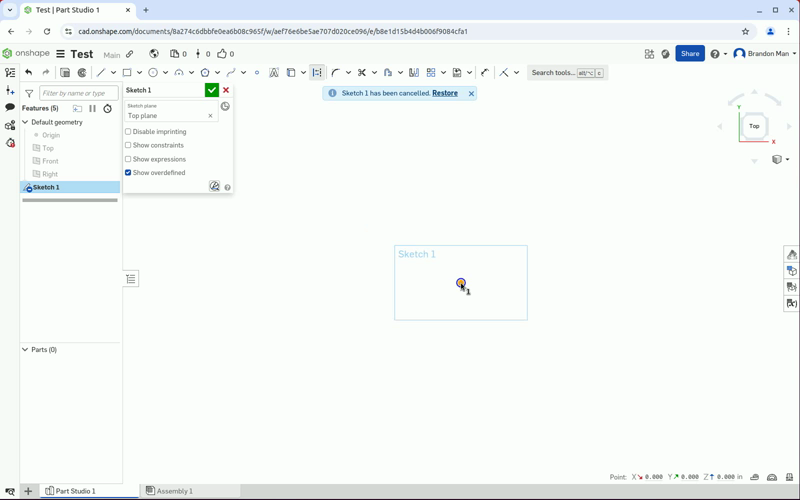
scroll(-6)
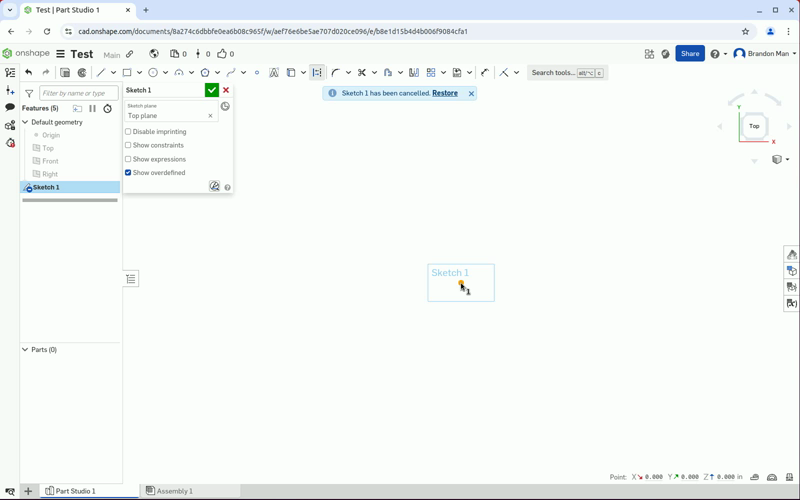
mouse_move(73, 352)
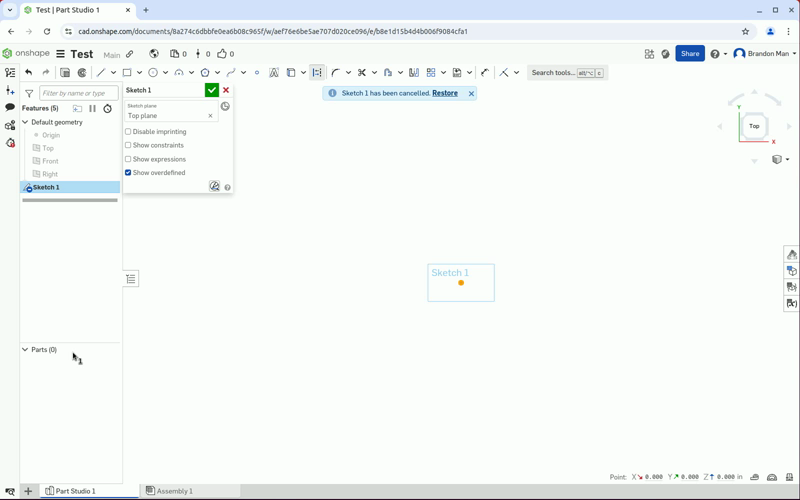
key(shift+y)
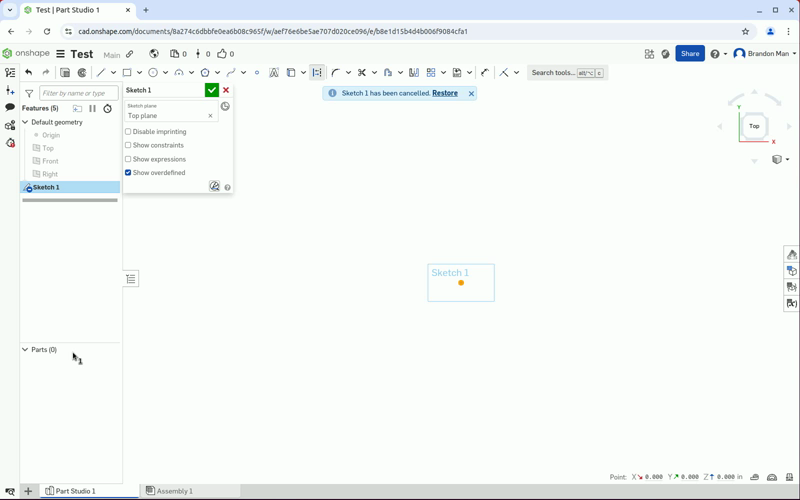
key(shift+e)
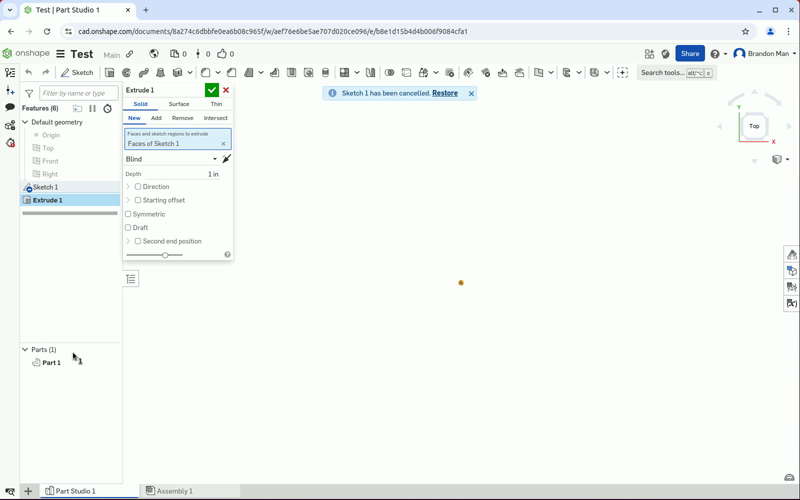
mouse_move(143, 106)
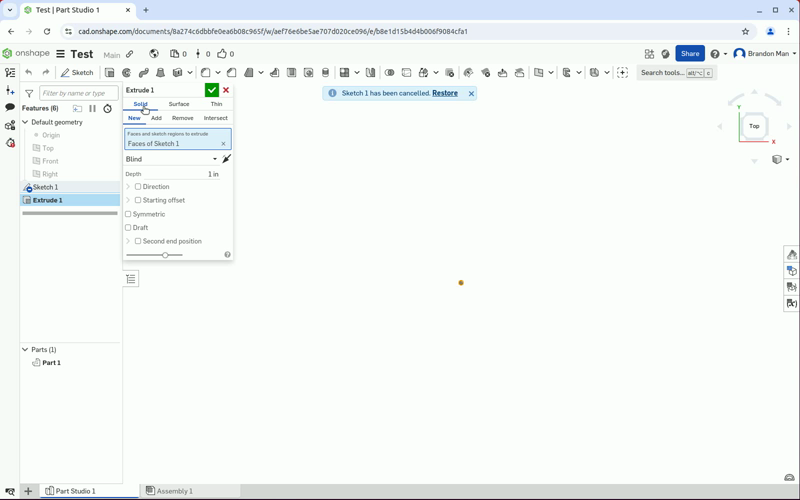
click(143, 106)
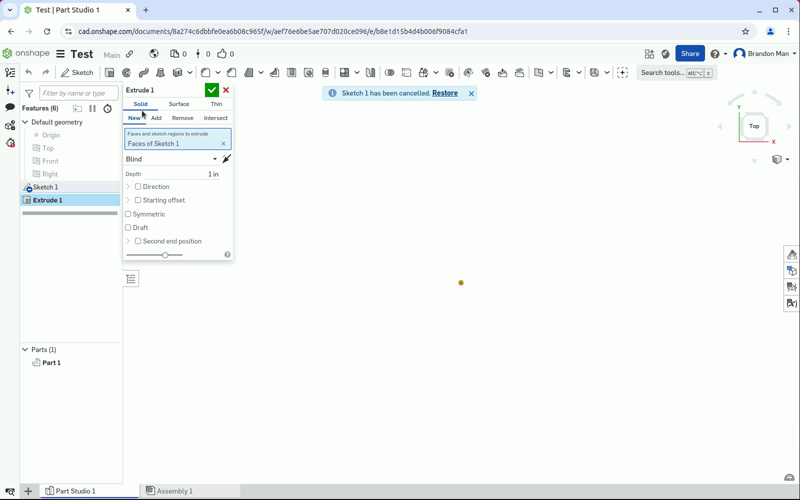
mouse_move(137, 120)
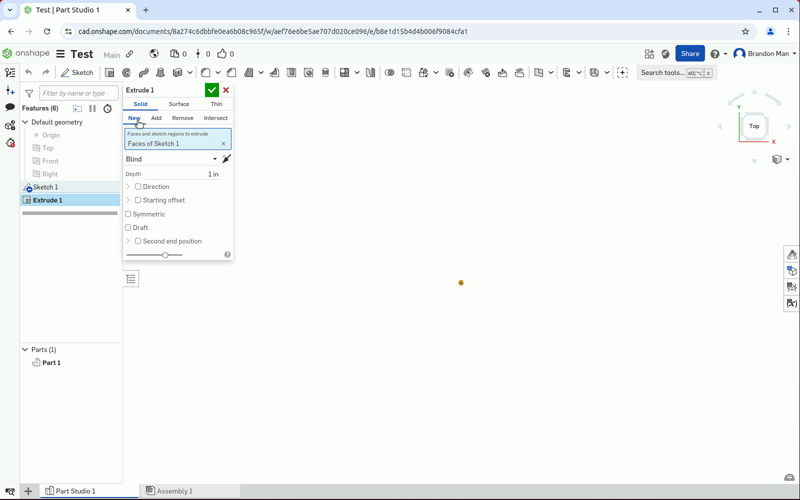
click(137, 120)
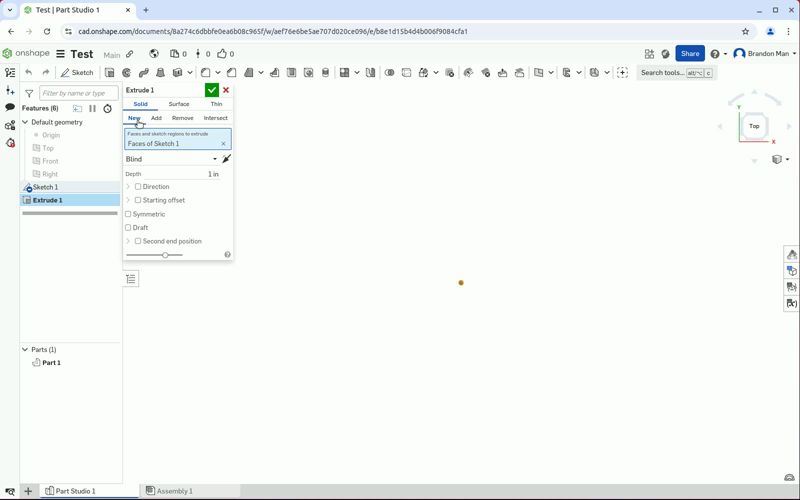
key(tab, 4)
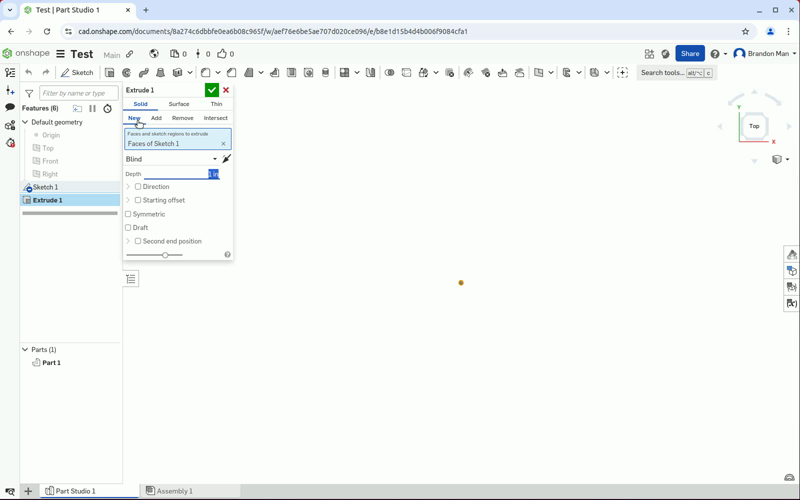
text(23.108)
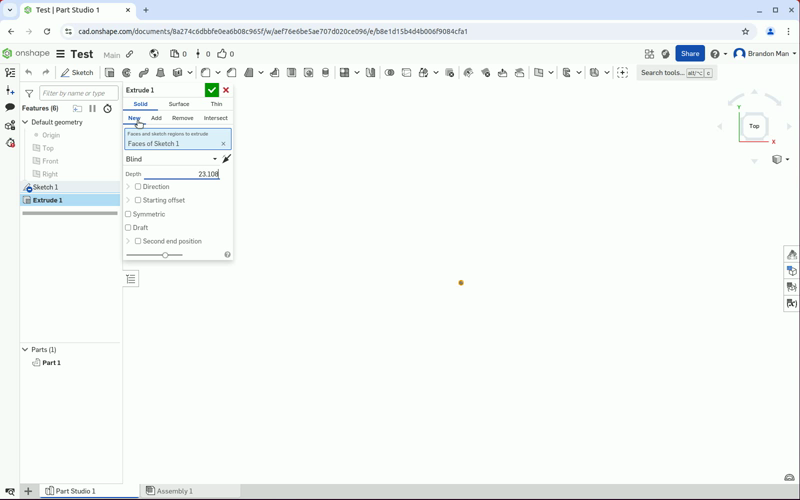
key(enter)
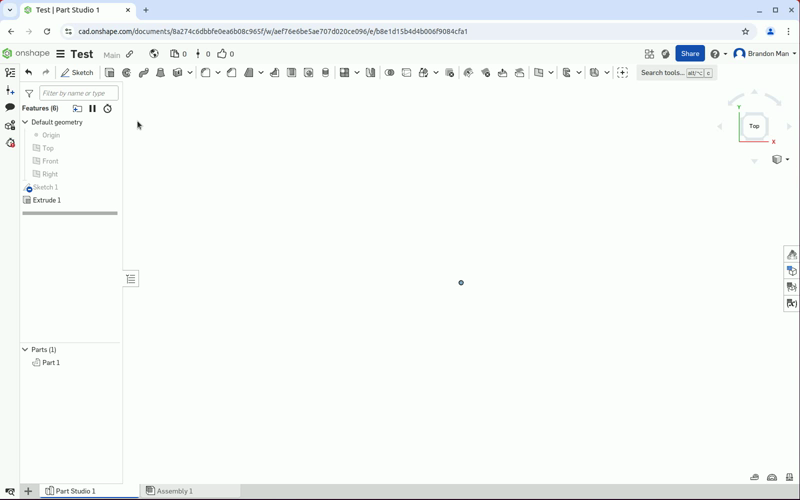
key(shift+h)
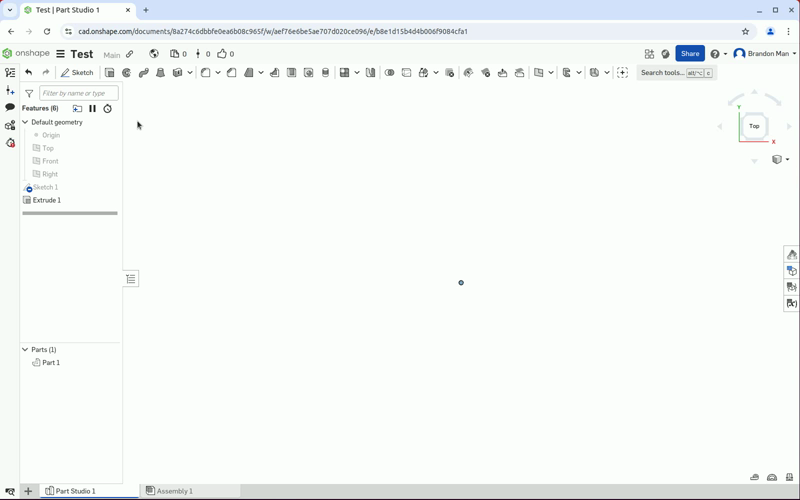
key(shift+h)
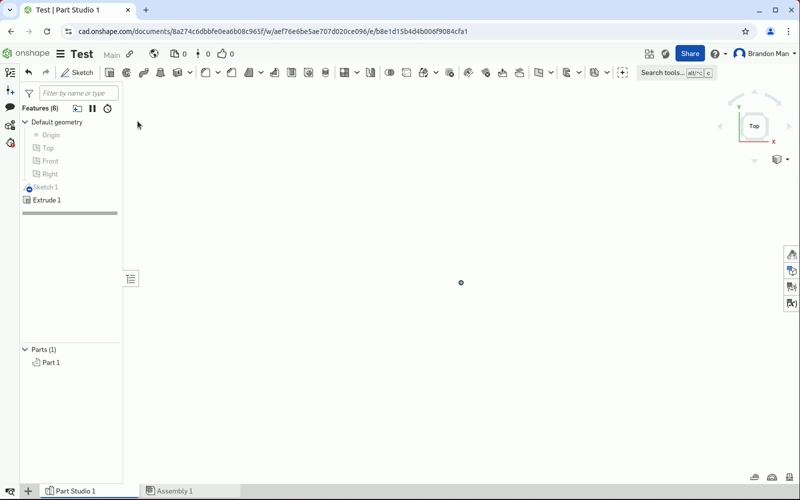
mouse_move(73, 189)
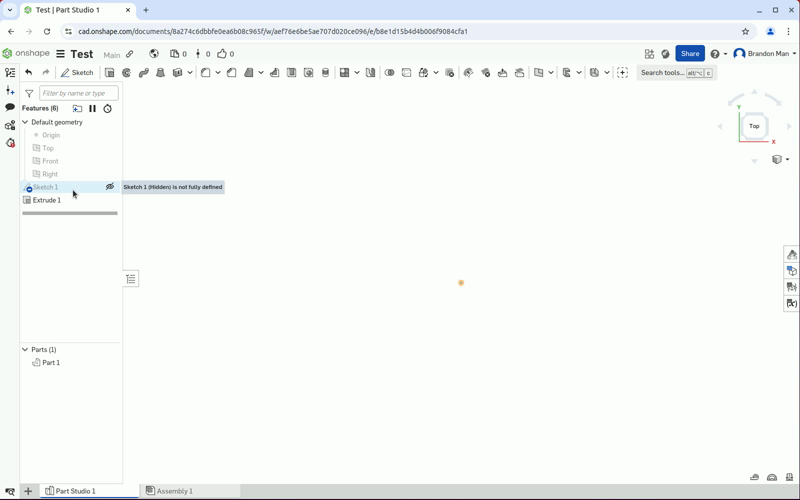
click(73, 189)
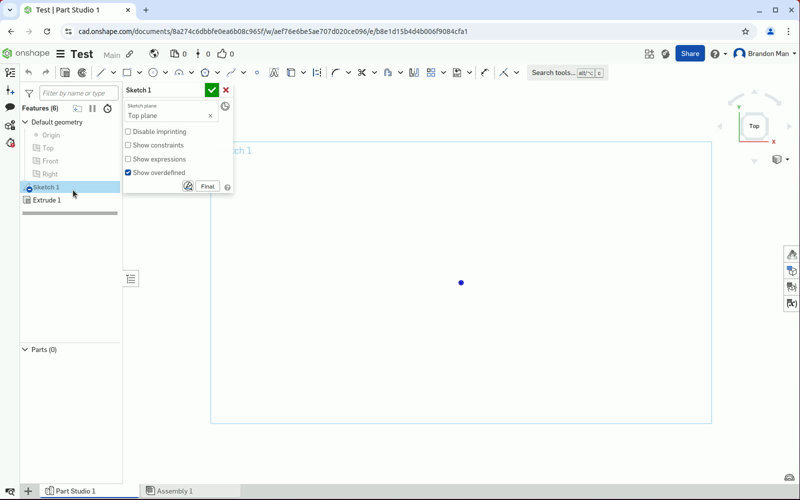
mouse_move(229, 92)
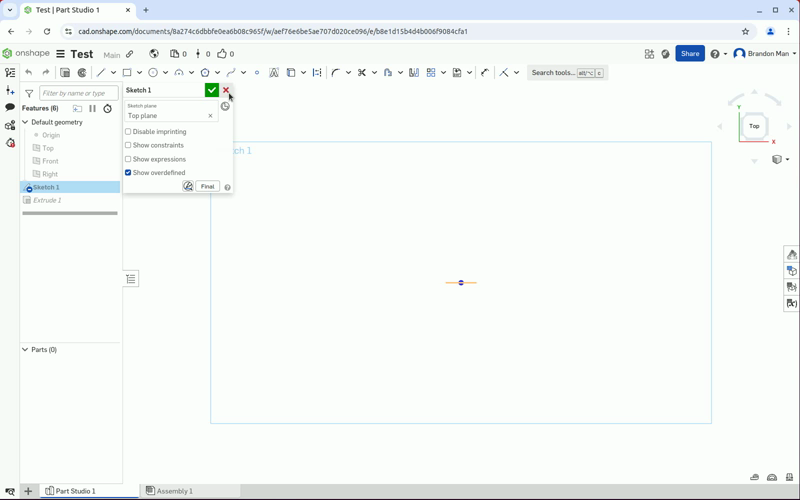
click(229, 92)
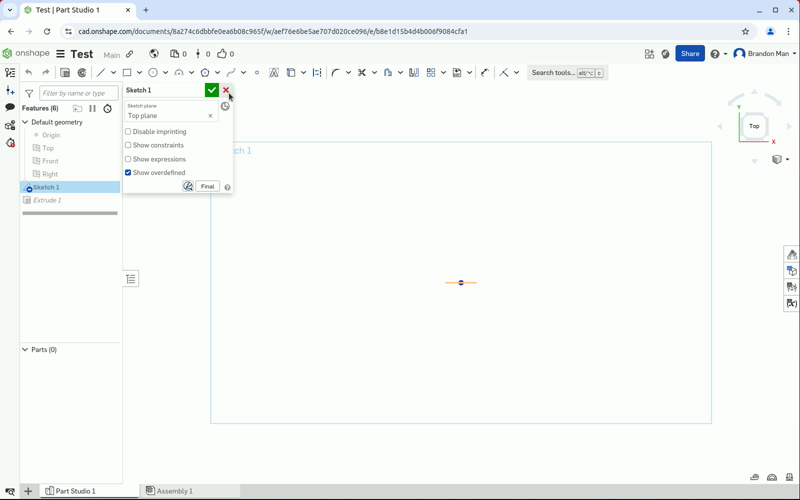
key(shift+s)
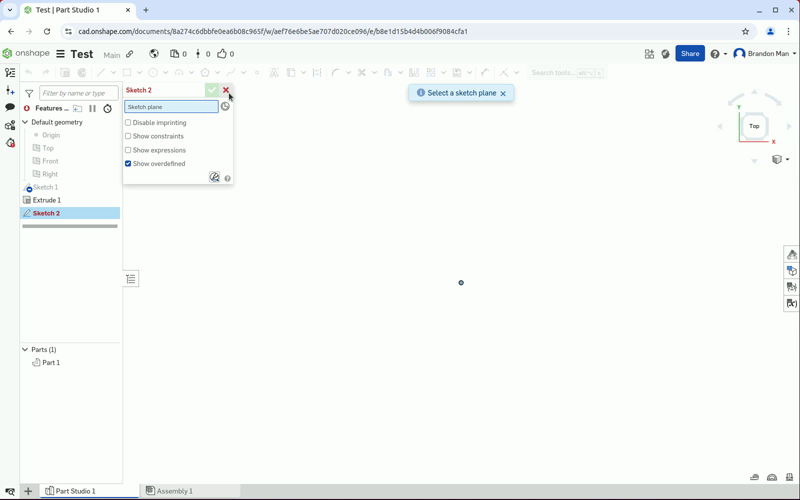
mouse_move(73, 150)
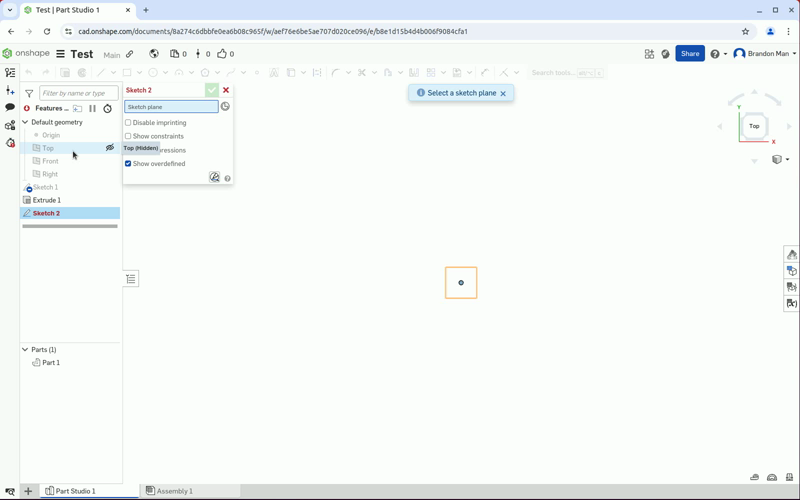
click(73, 150)
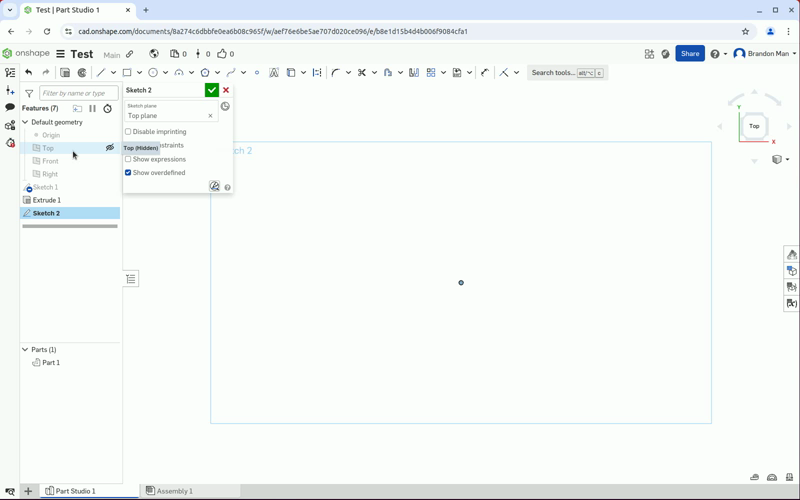
mouse_move(73, 352)
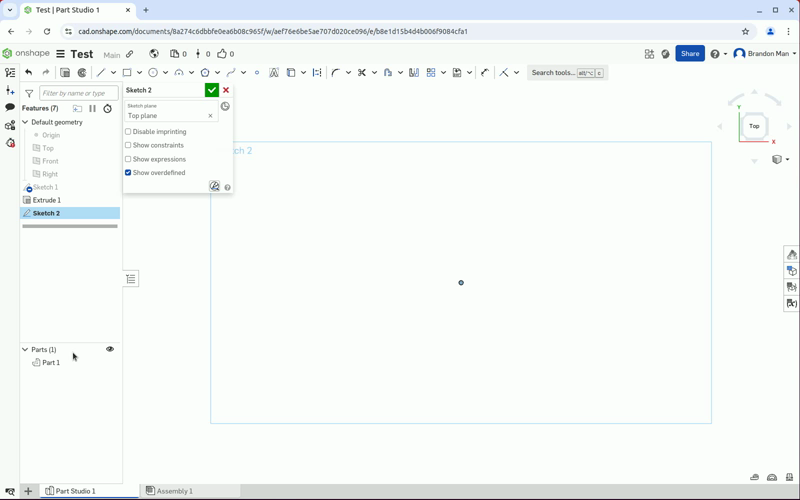
key(y)
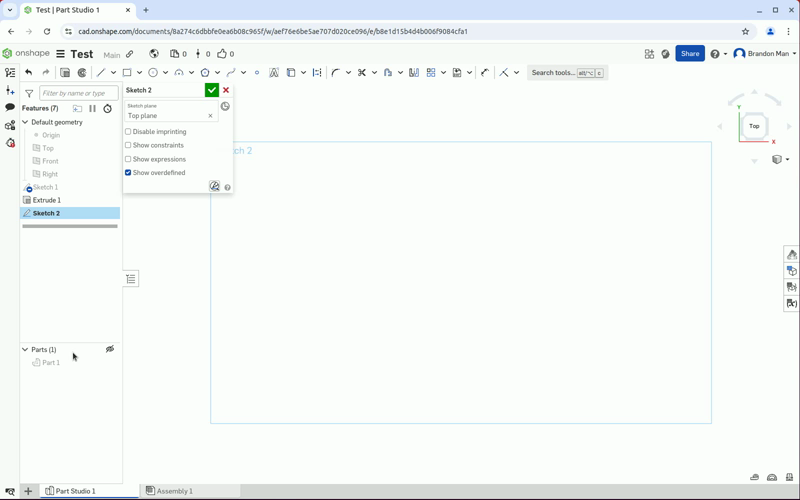
key(c)
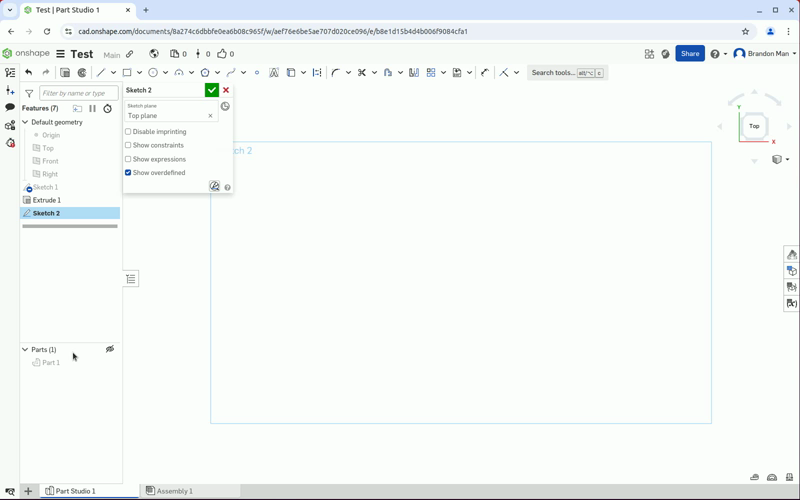
key_down(shift)
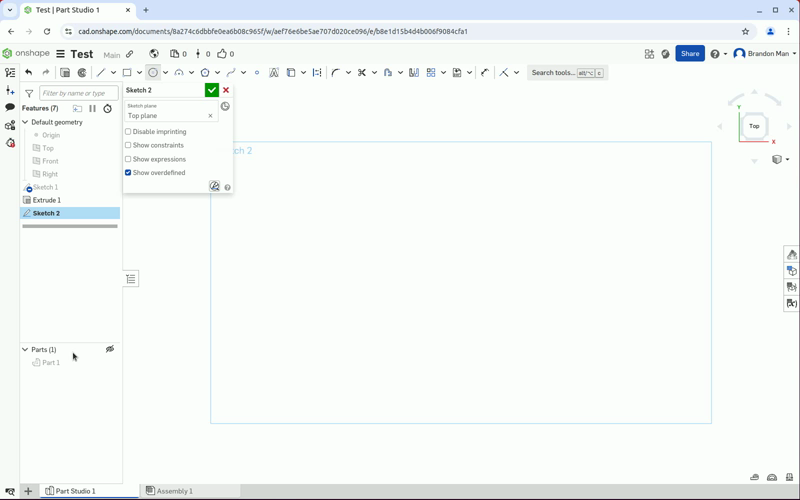
mouse_move(461, 268)
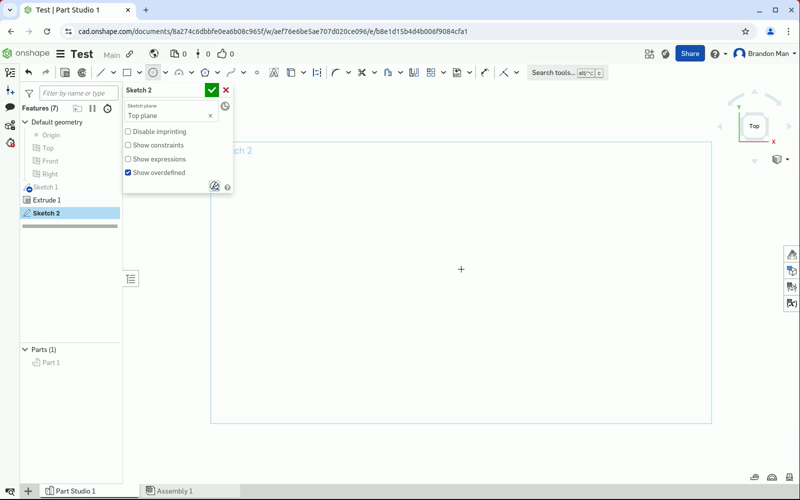
click(461, 268)
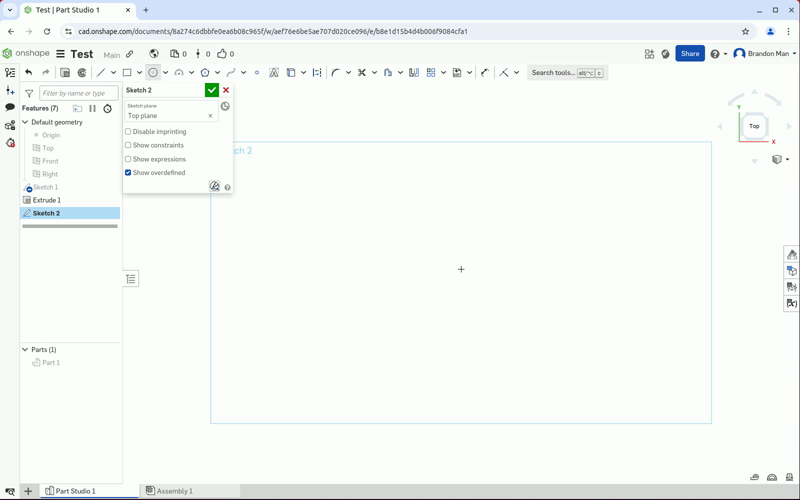
key_up(shift)
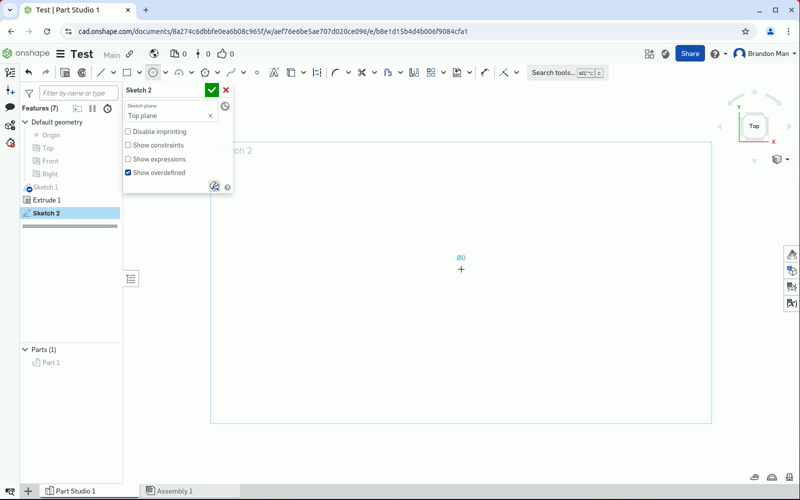
mouse_move(463, 268)
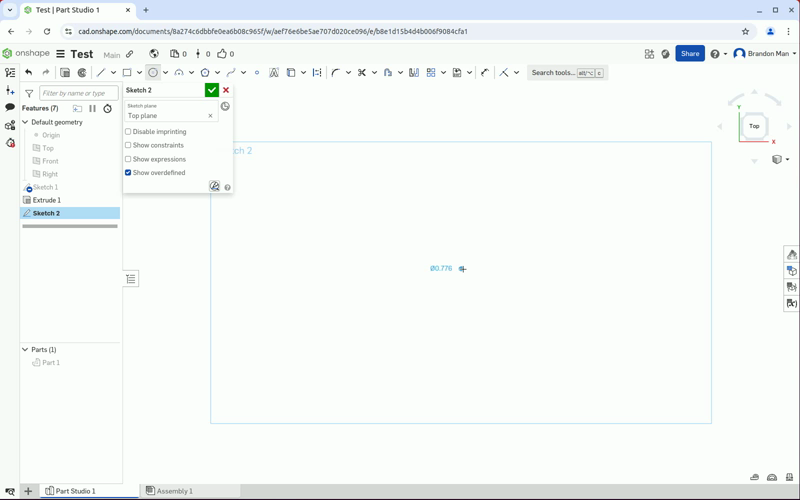
scroll(6)
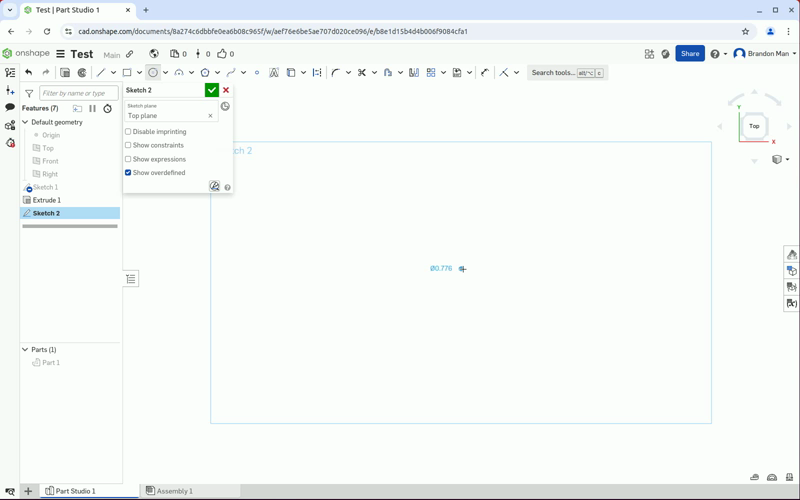
scroll(6)
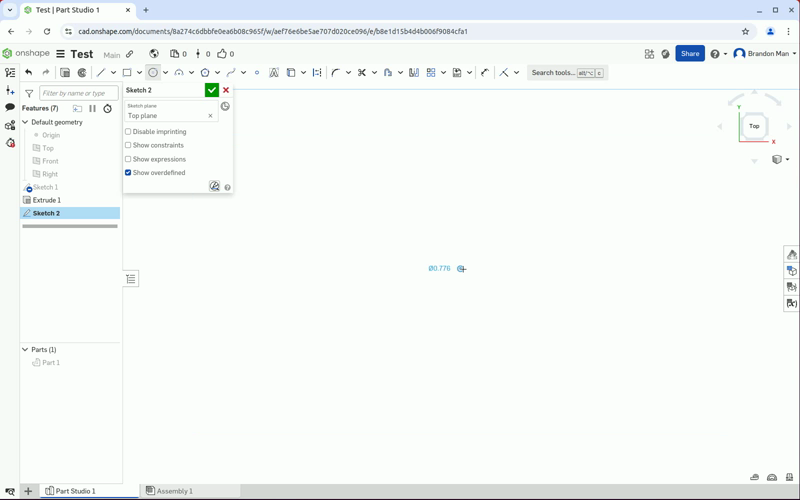
scroll(6)
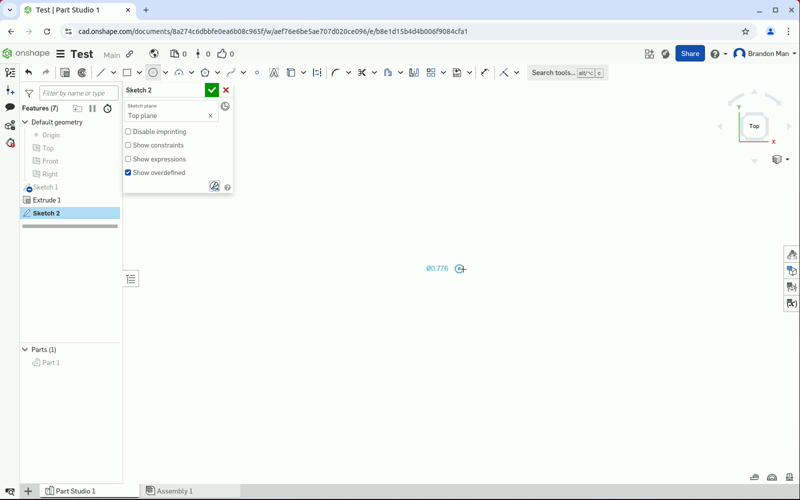
scroll(6)
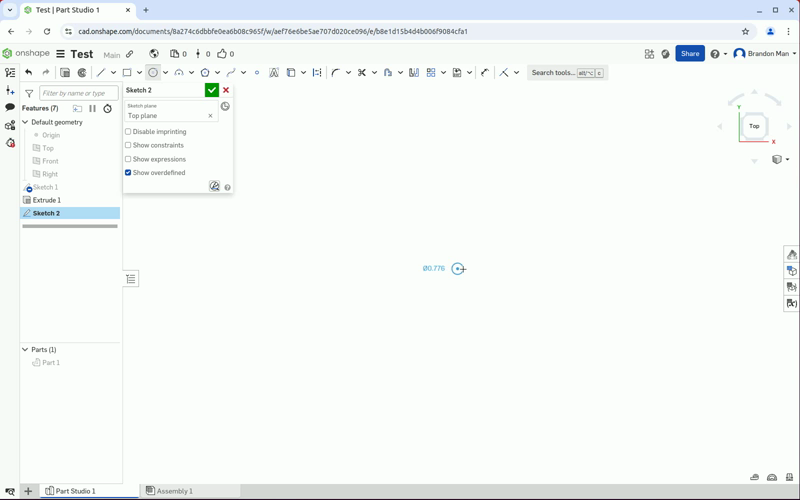
scroll(6)
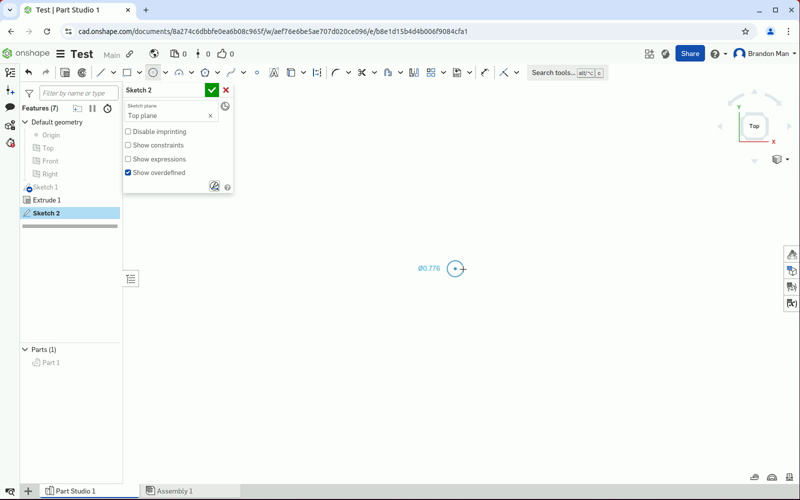
scroll(6)
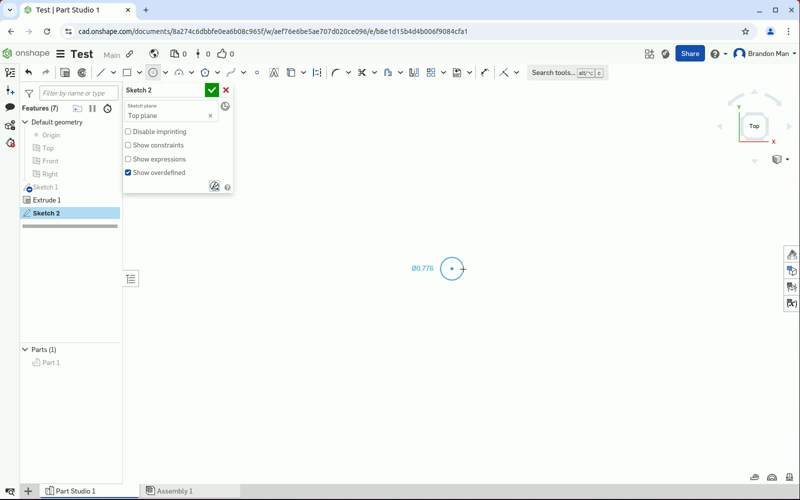
scroll(6)
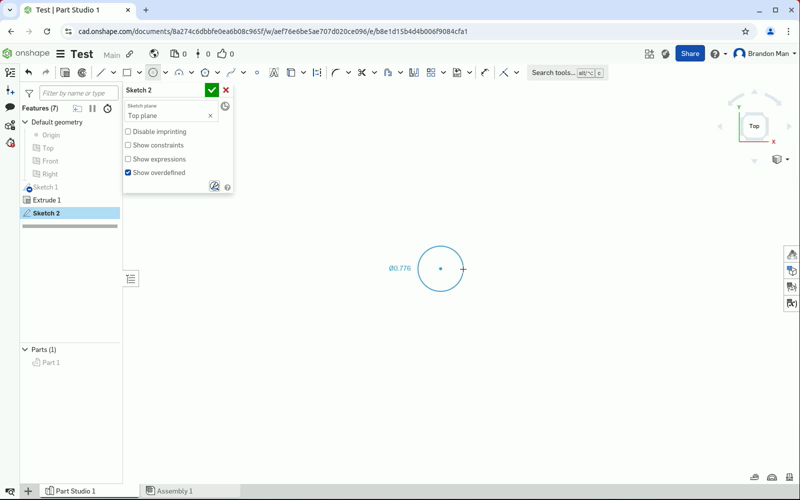
click(463, 268)
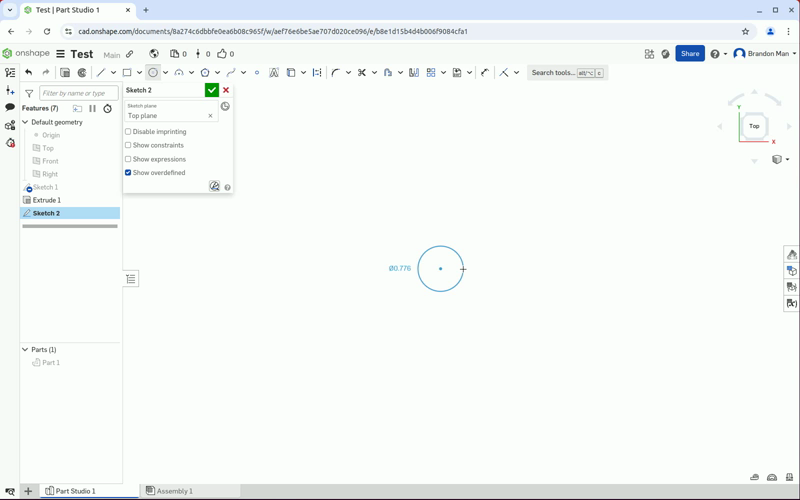
scroll(-6)
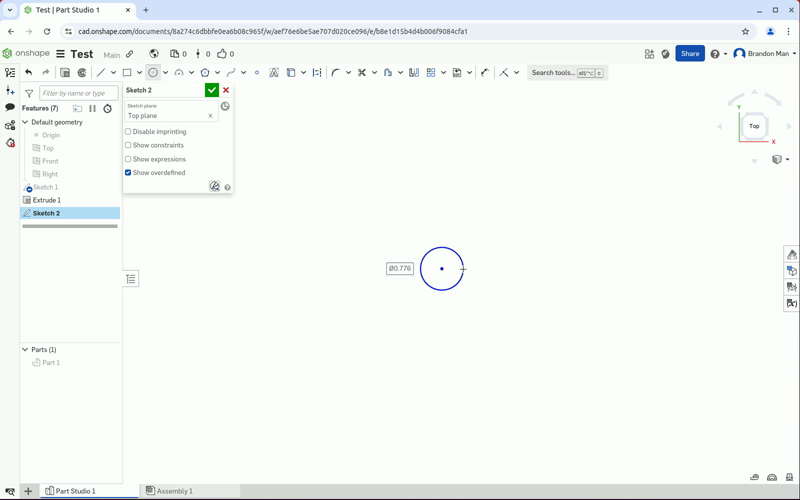
scroll(-6)
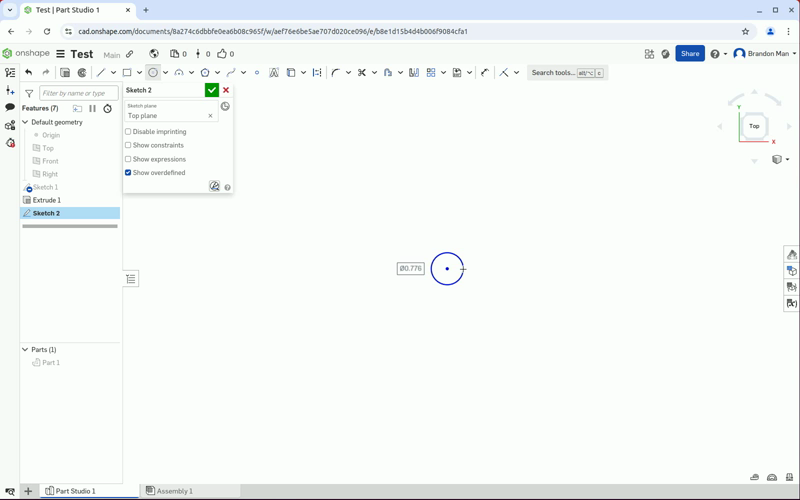
scroll(-6)
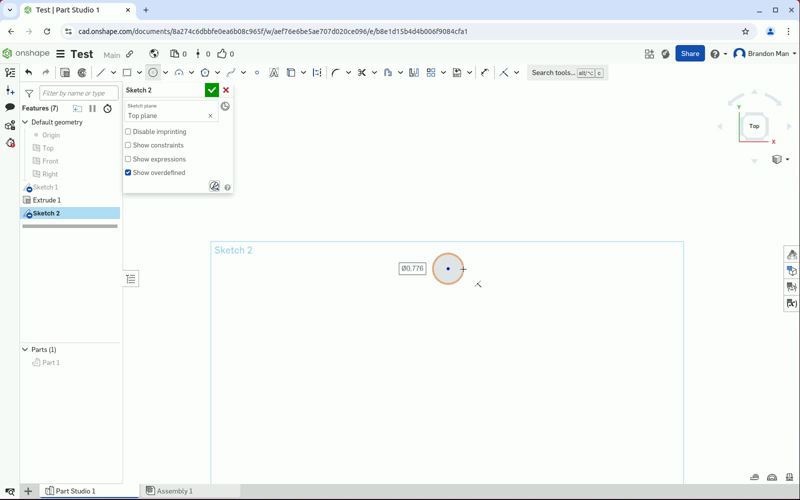
scroll(-6)
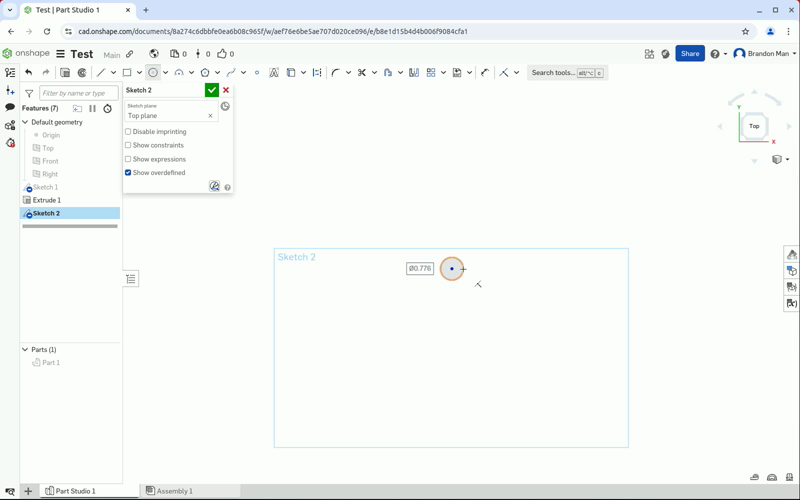
scroll(-6)
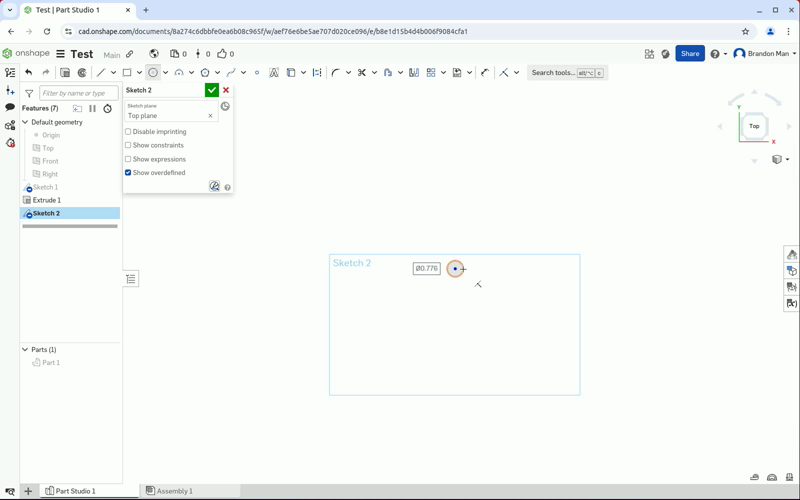
scroll(-6)
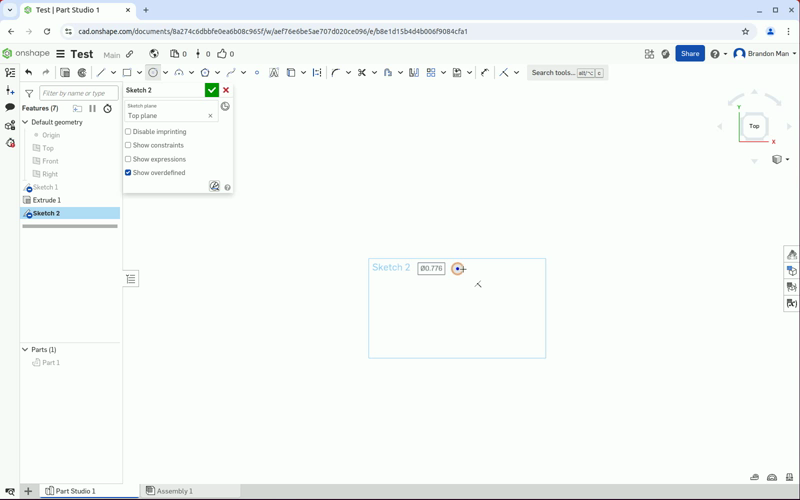
scroll(-6)
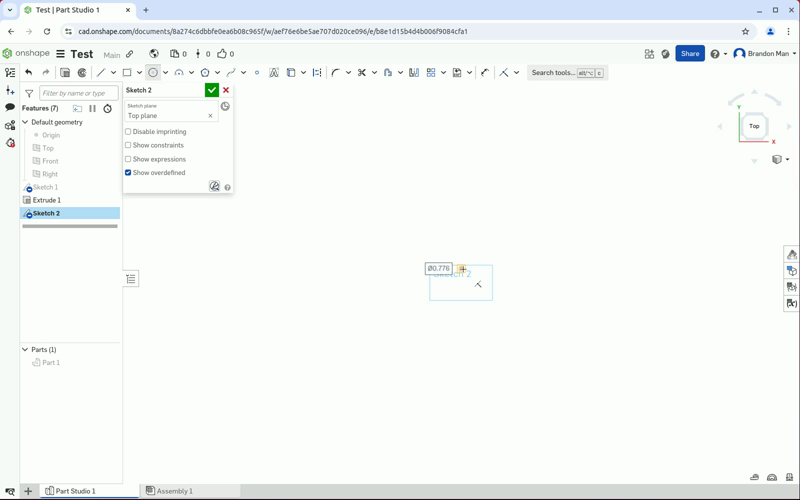
key(esc)
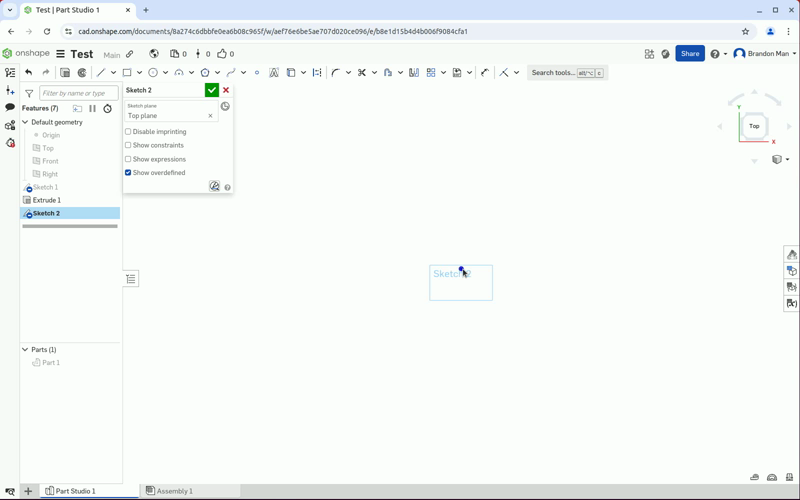
mouse_move(461, 270)
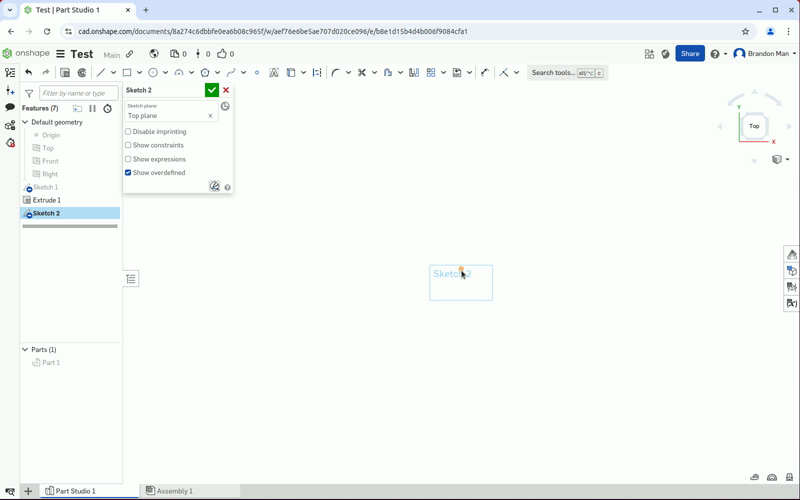
scroll(6)
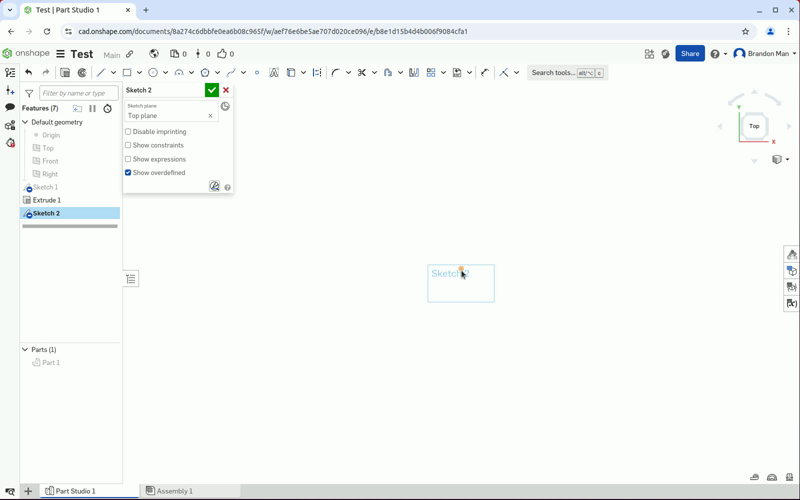
scroll(6)
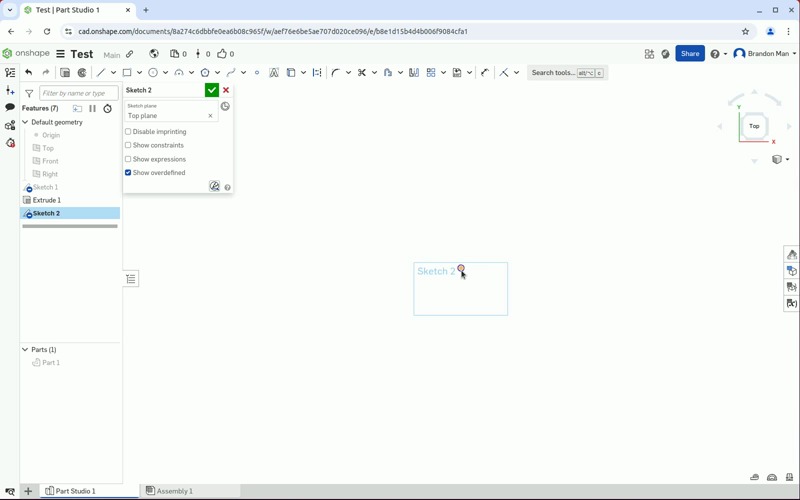
scroll(6)
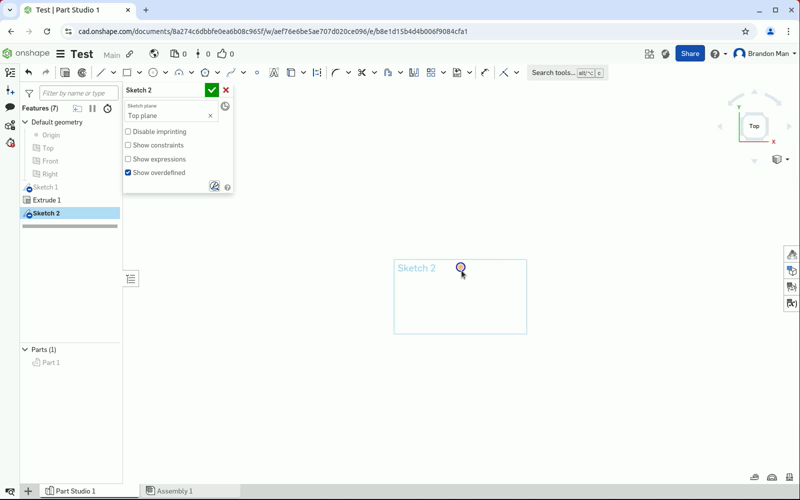
scroll(6)
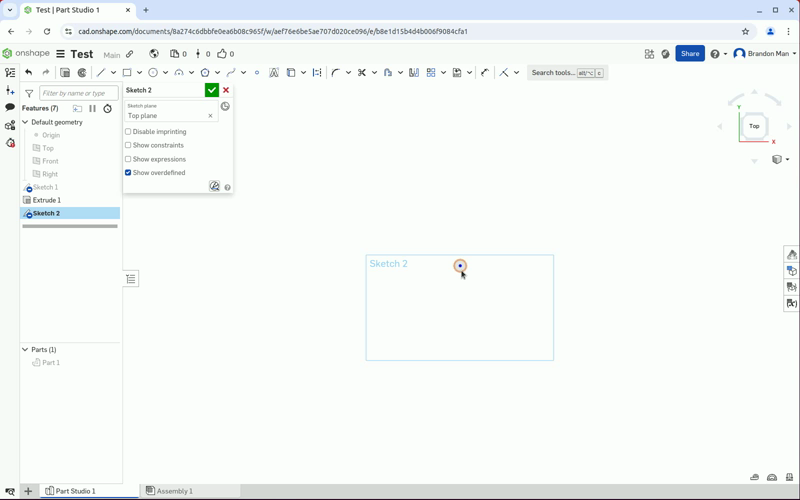
scroll(6)
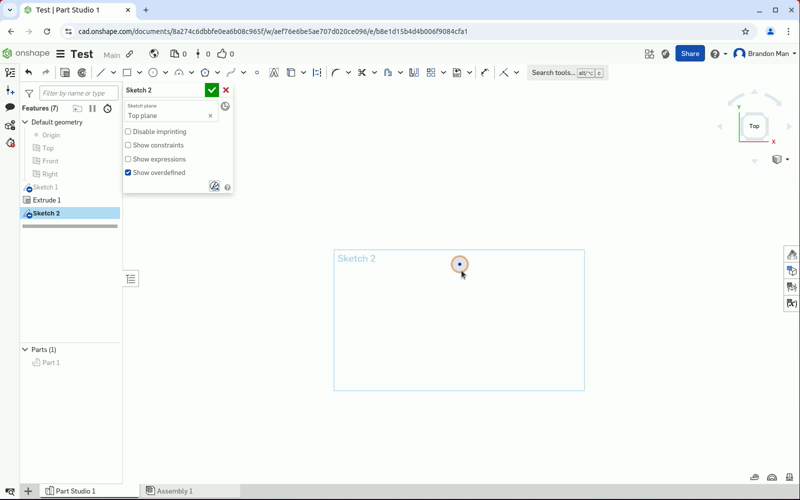
scroll(6)
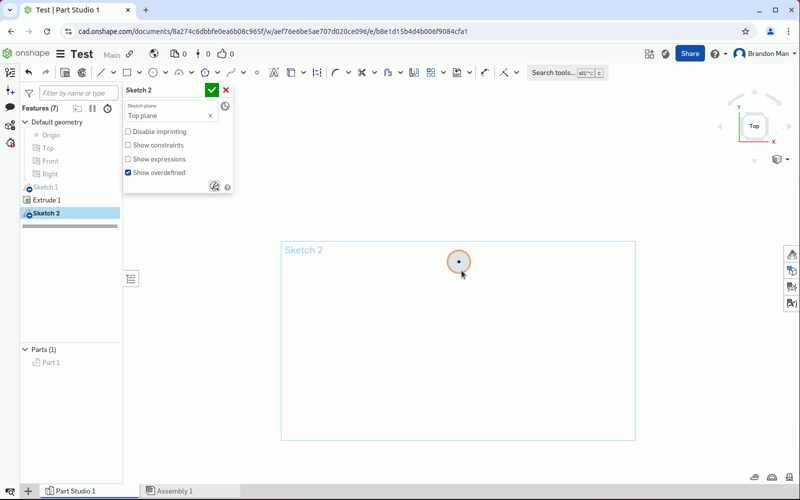
scroll(6)
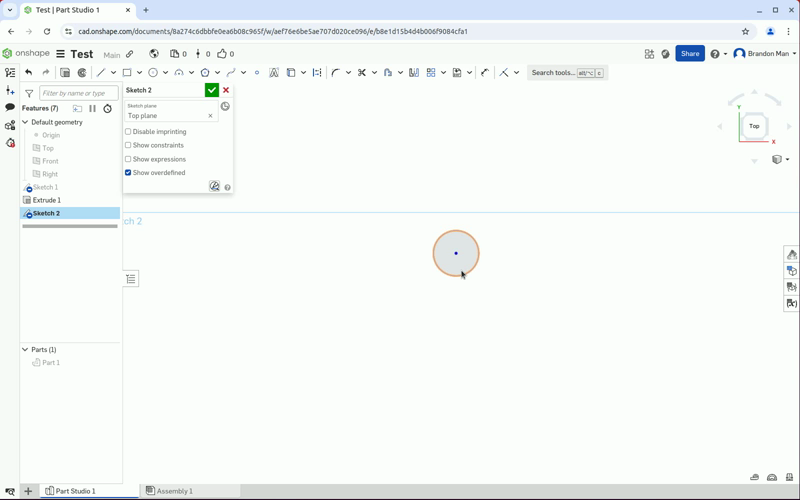
click(461, 270)
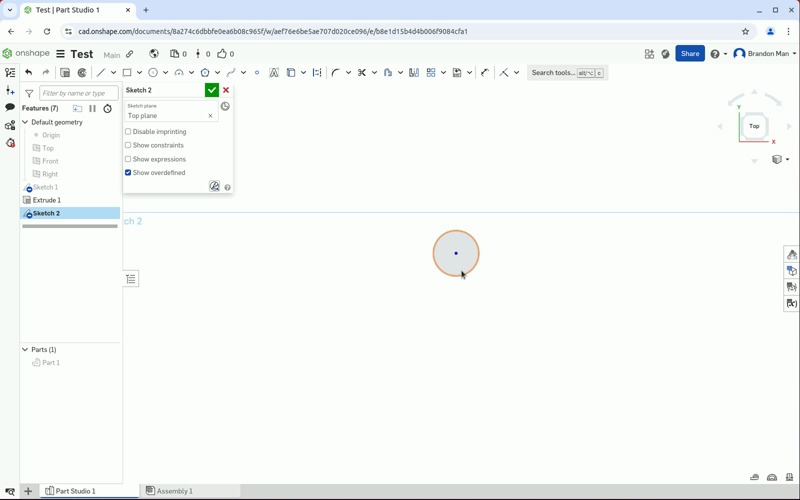
scroll(-6)
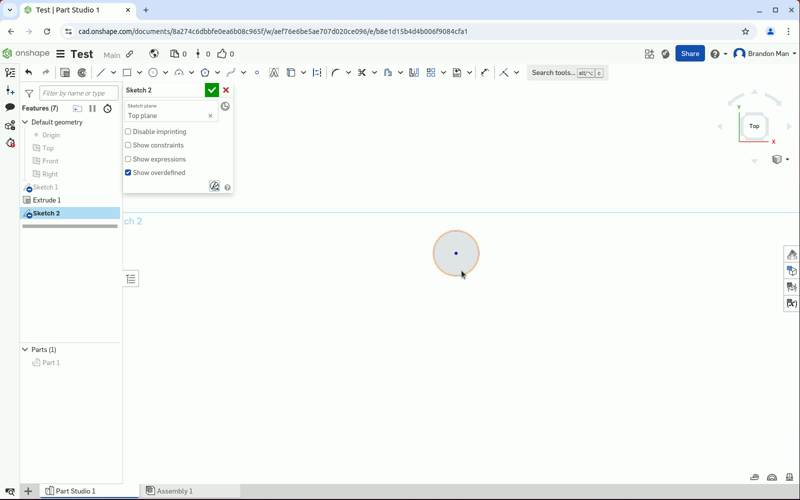
scroll(-6)
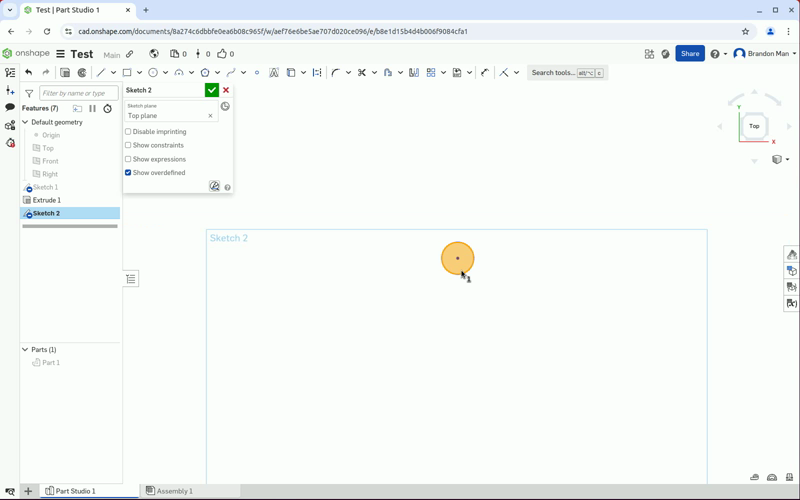
scroll(-6)
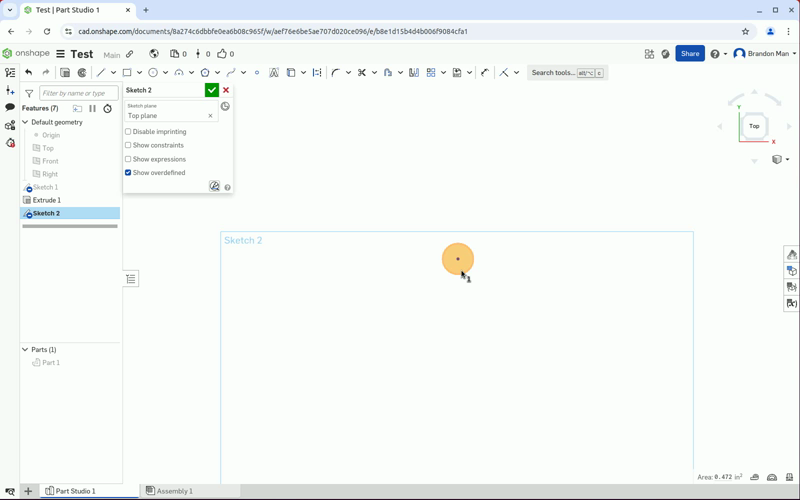
scroll(-6)
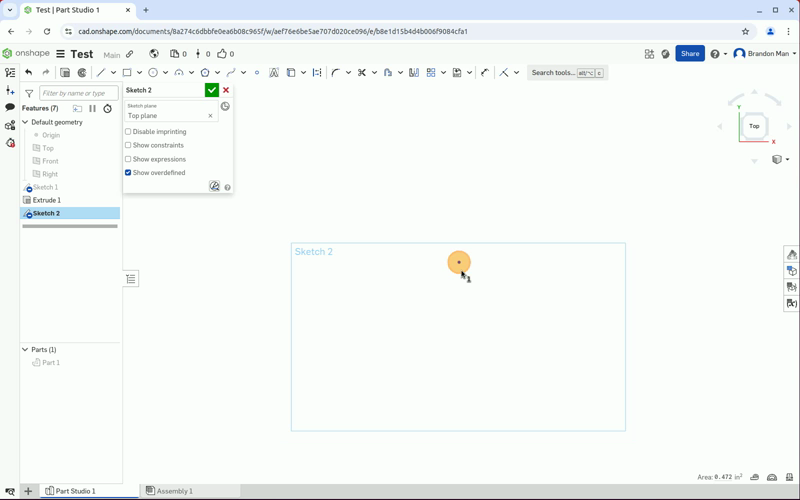
scroll(-6)
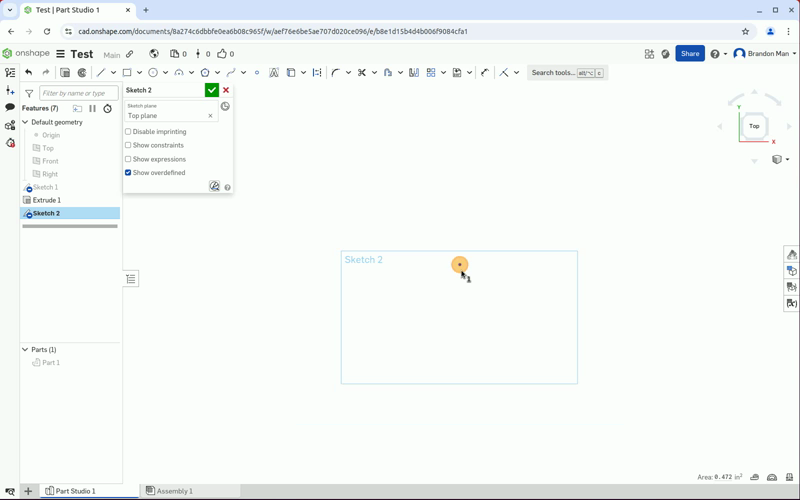
scroll(-6)
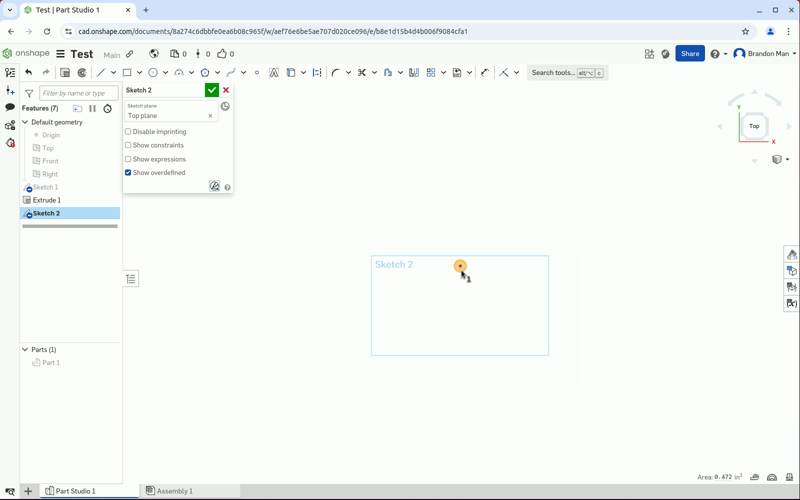
scroll(-6)
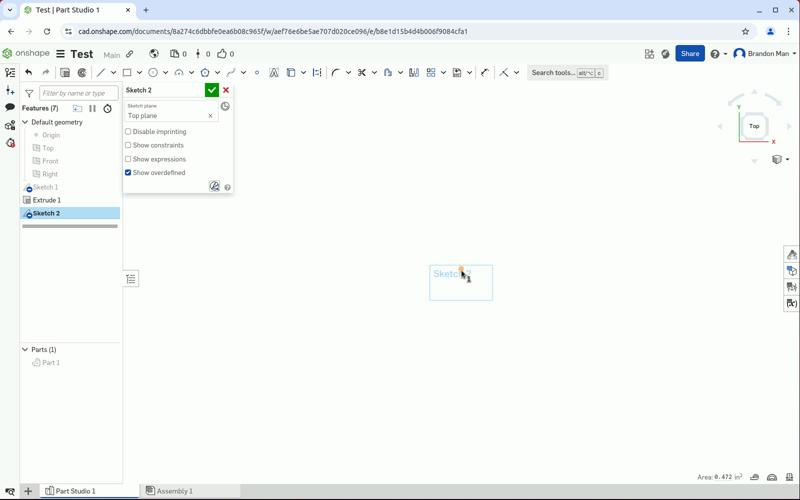
mouse_move(73, 352)
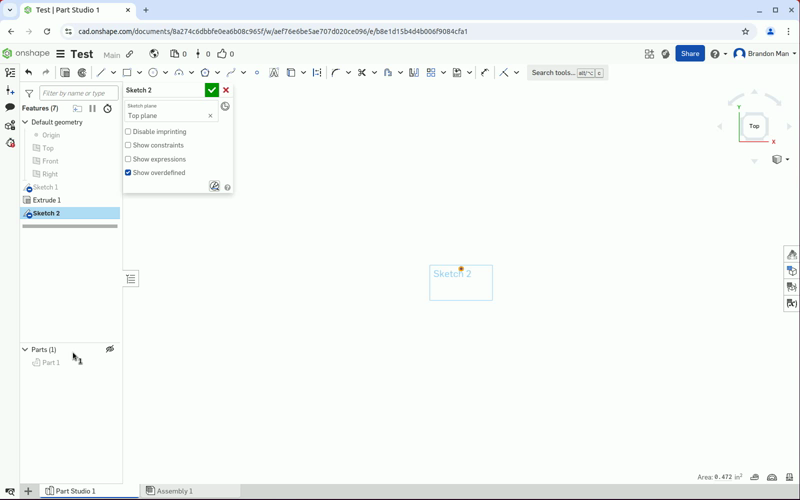
key(shift+y)
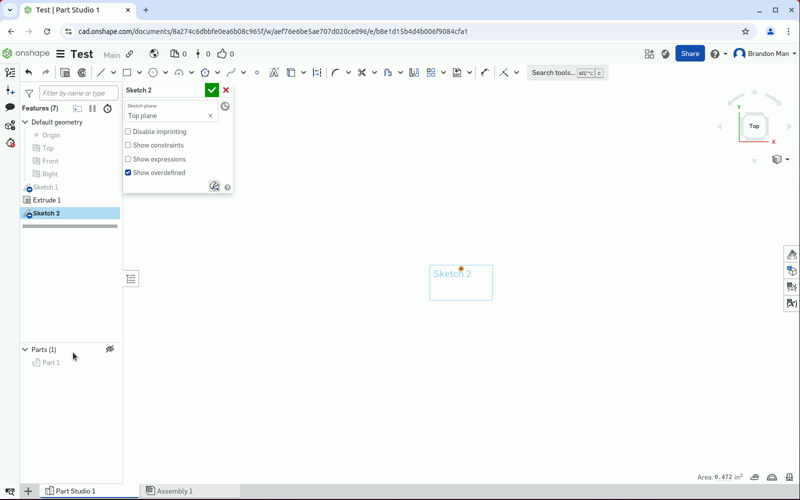
key(shift+e)
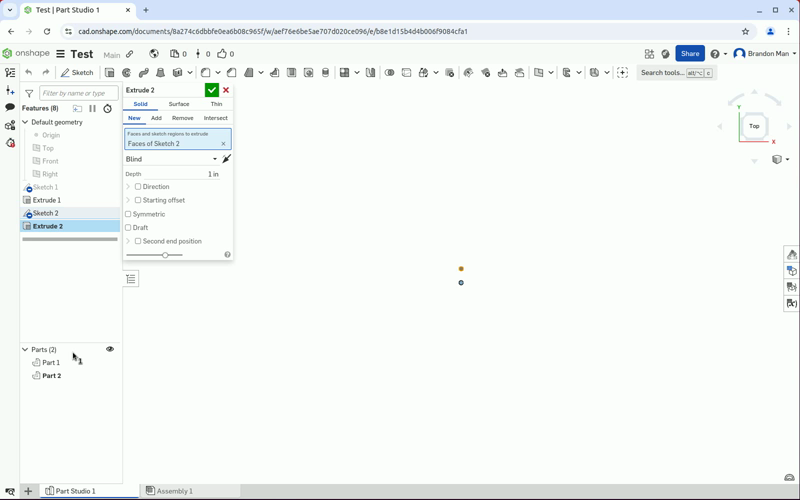
mouse_move(143, 106)
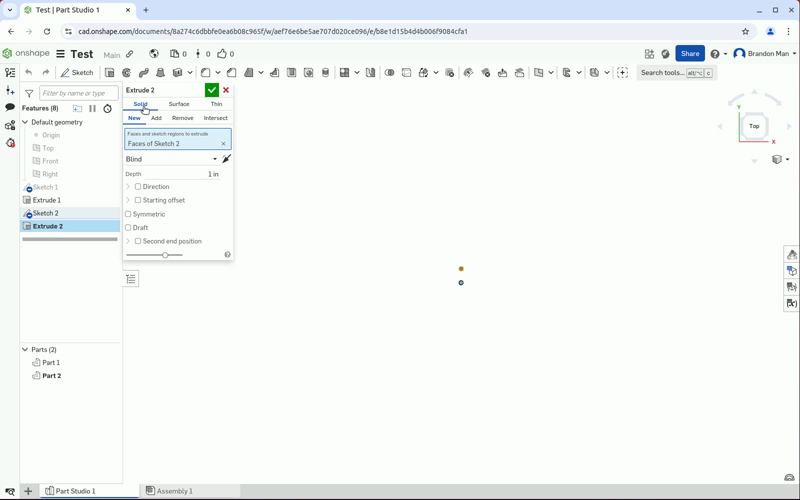
click(143, 106)
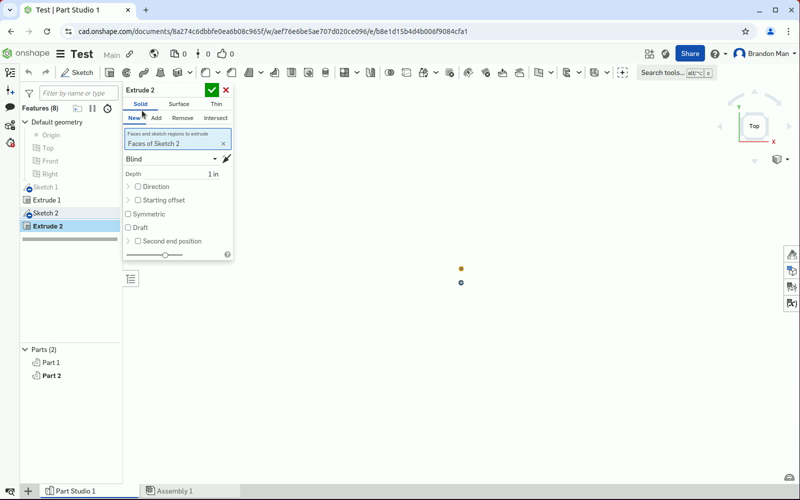
mouse_move(137, 120)
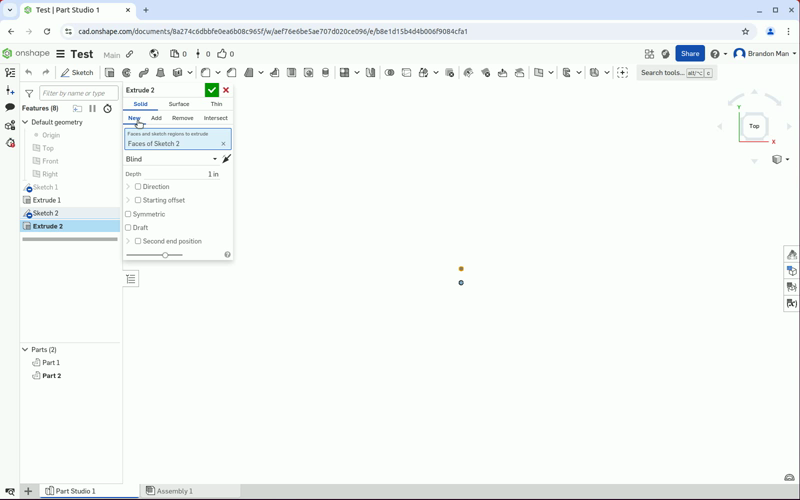
click(137, 120)
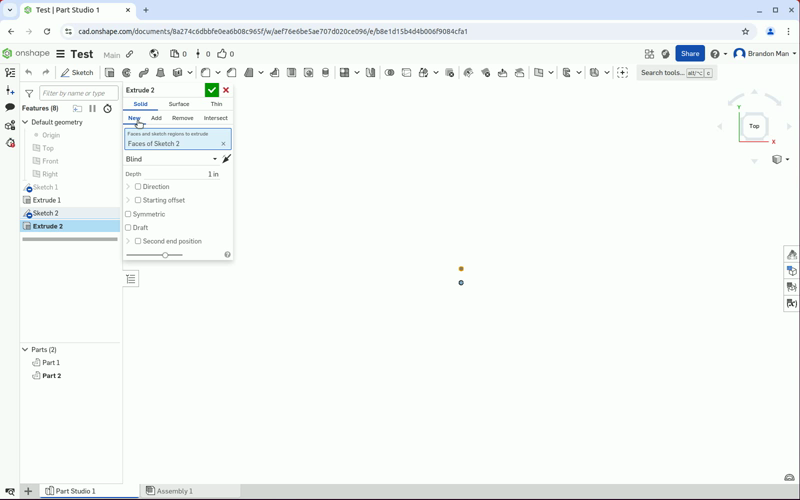
key(tab, 4)
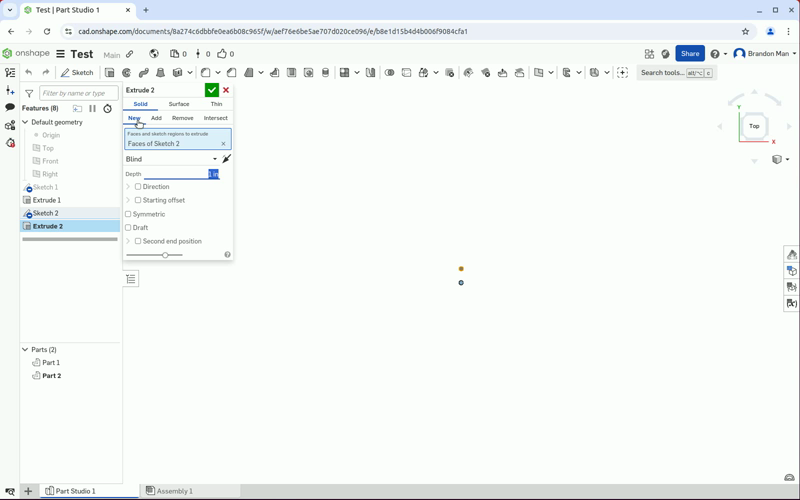
text(23.108)
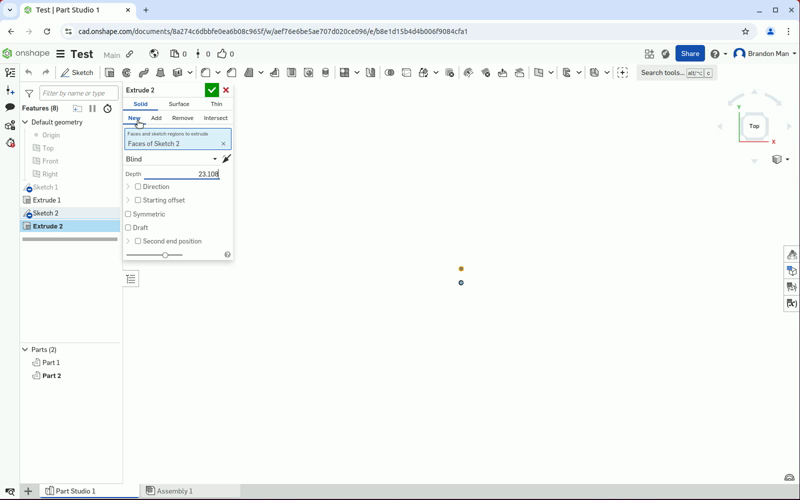
key(enter)
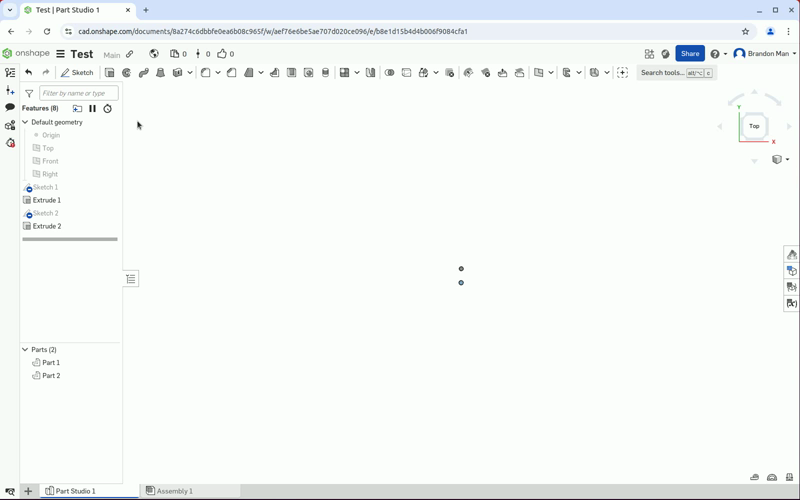
key(shift+h)
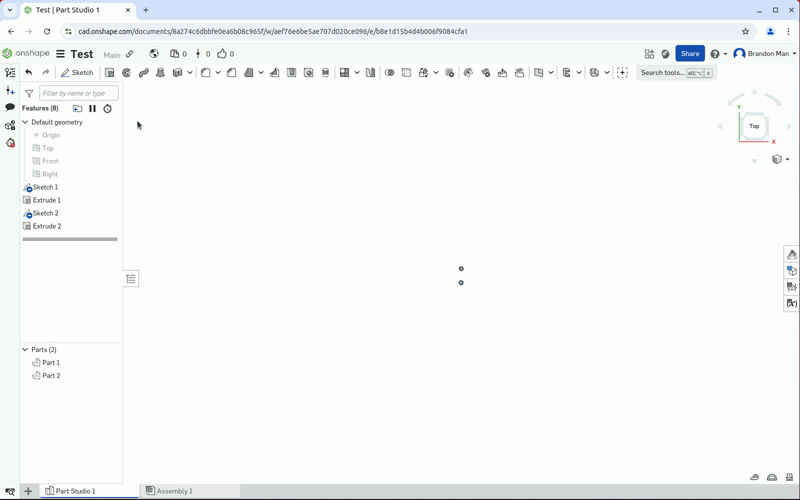
key(shift+h)
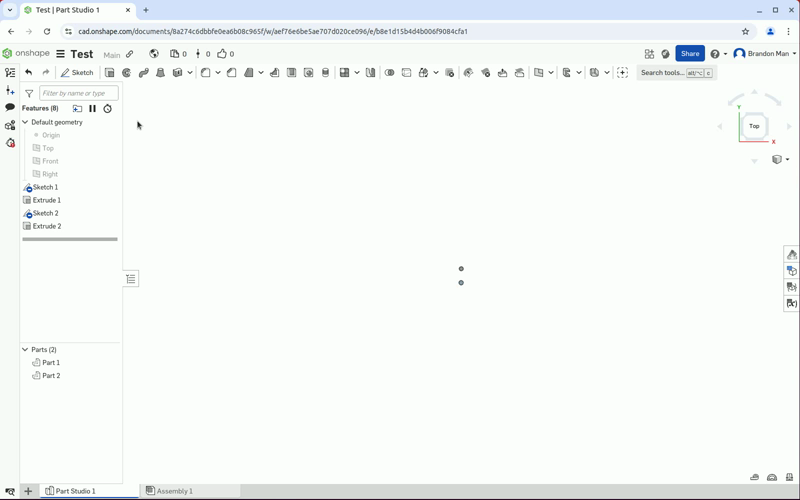
key(shift+7)
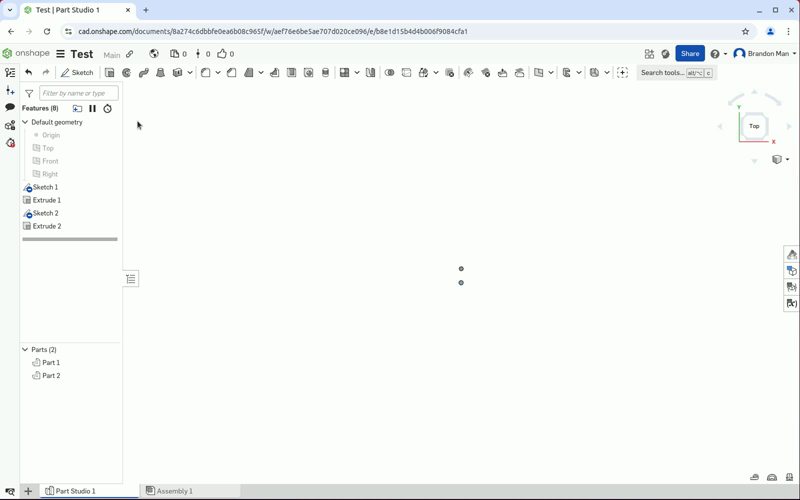
key(up, 3)
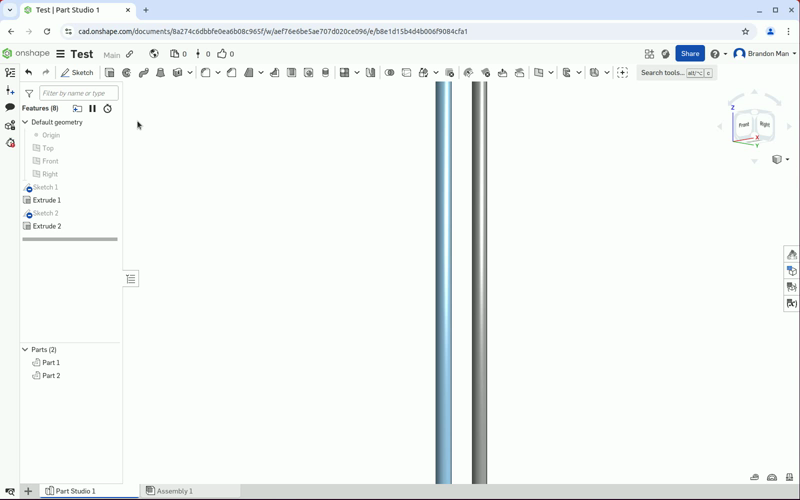
key(left, 3)
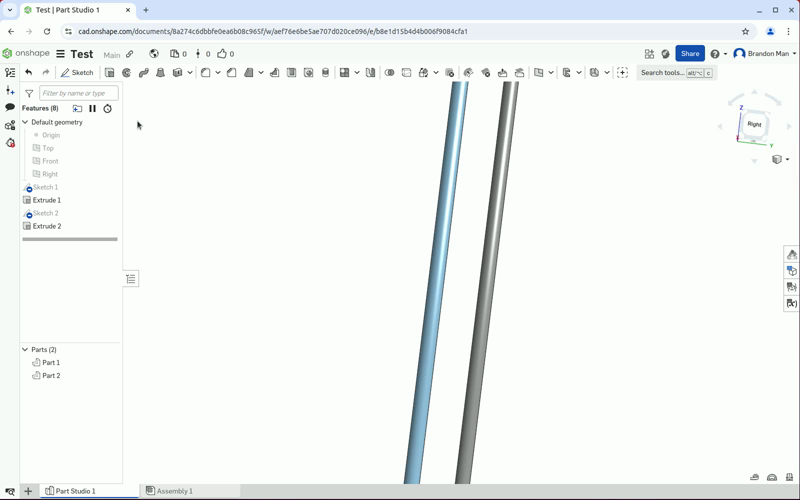
key(right, 3)
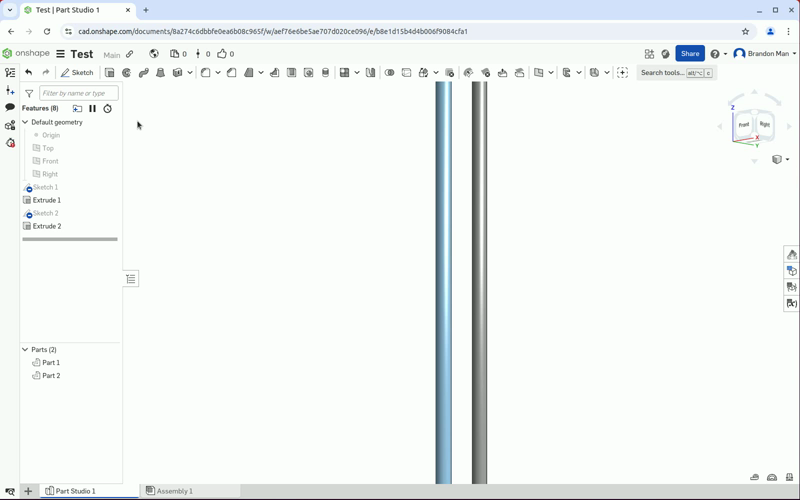
key(down, 3)
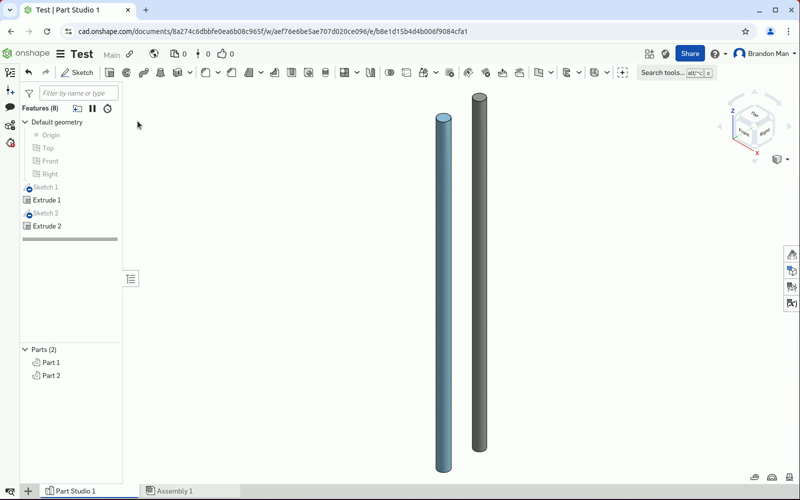
mouse_move(73, 189)
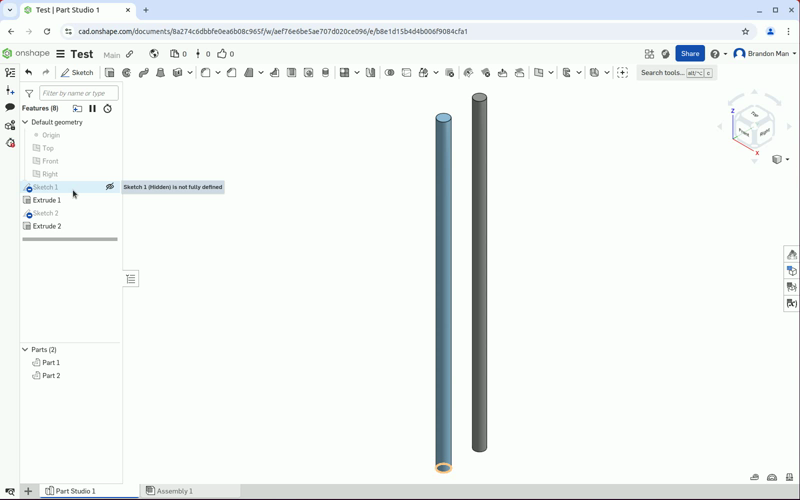
click(73, 189)